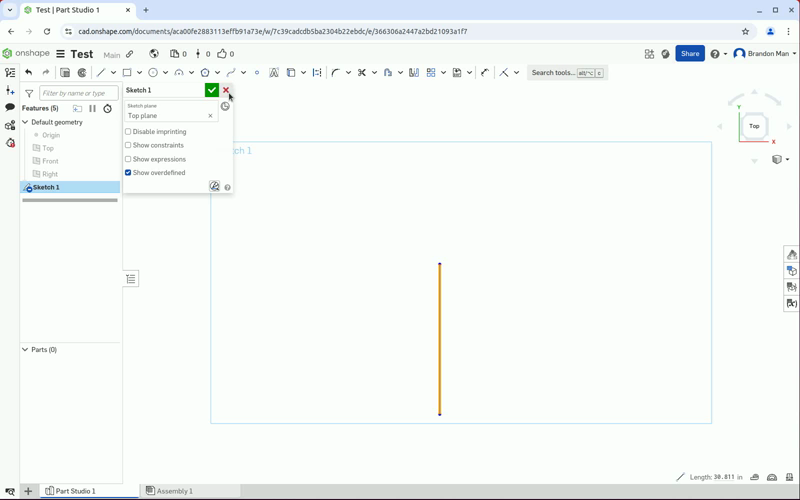
key(shift+h)
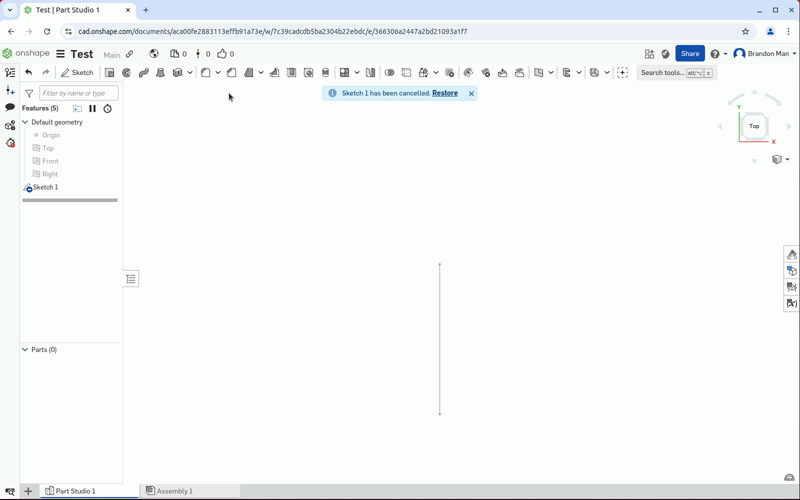
key(shift+s)
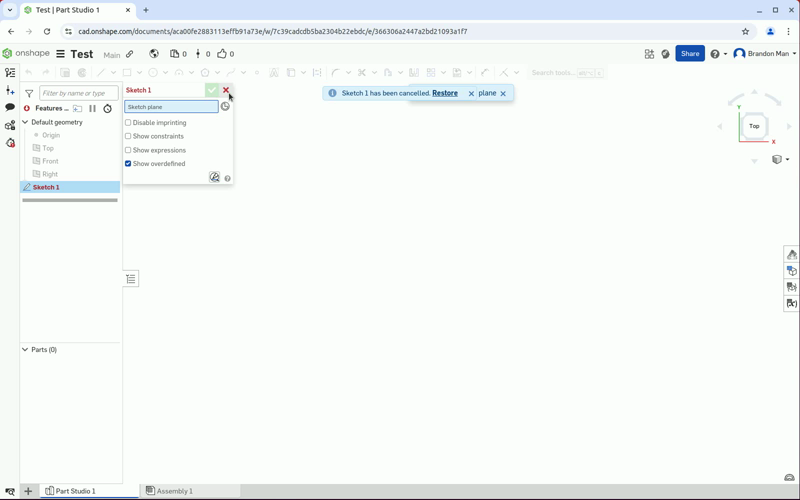
mouse_move(73, 150)
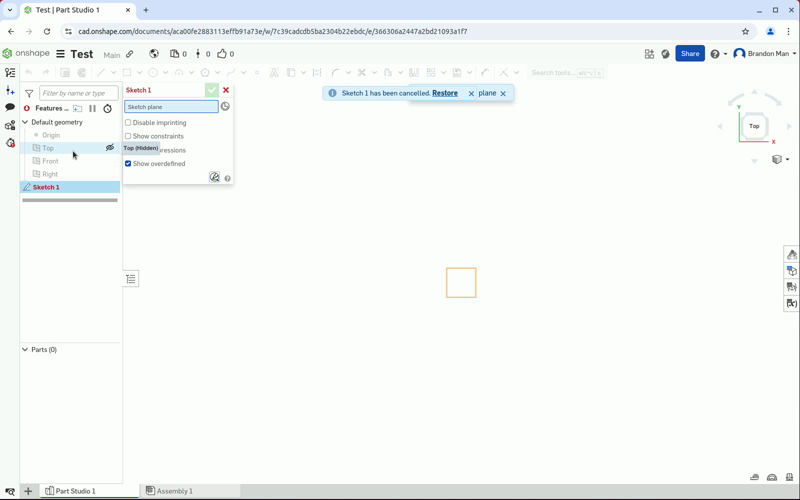
click(73, 150)
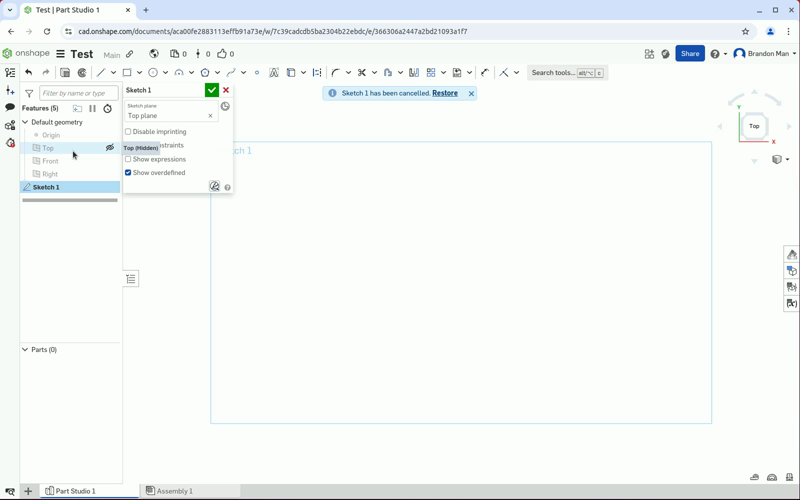
mouse_move(73, 352)
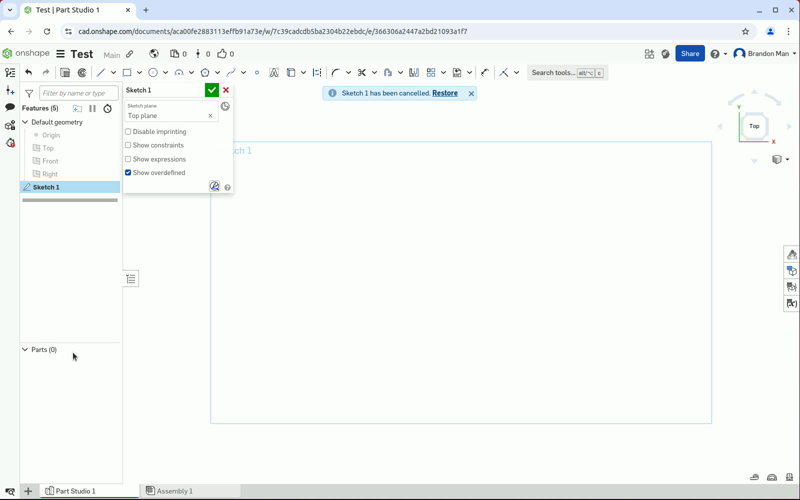
key(y)
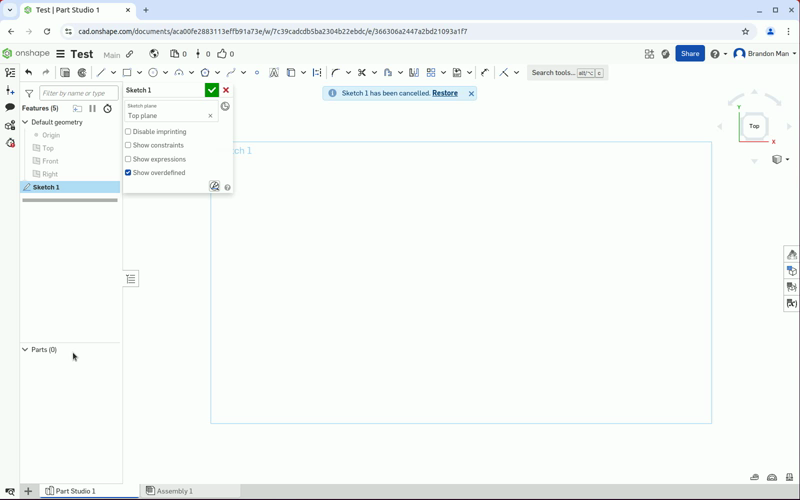
key(c)
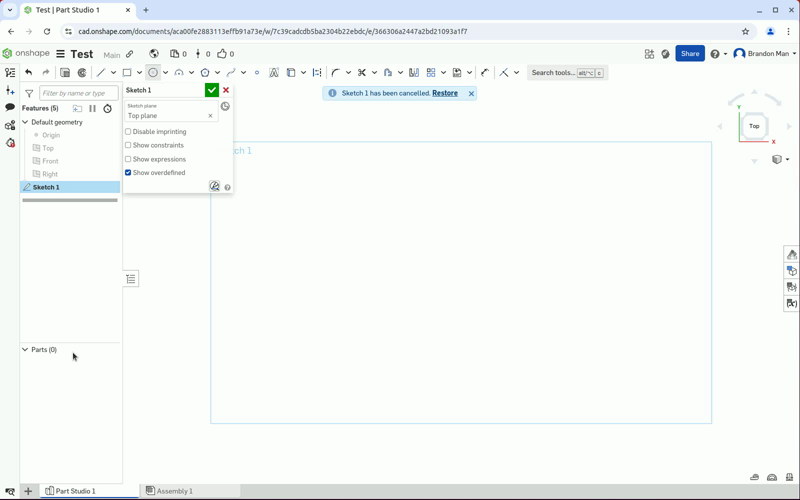
key_down(shift)
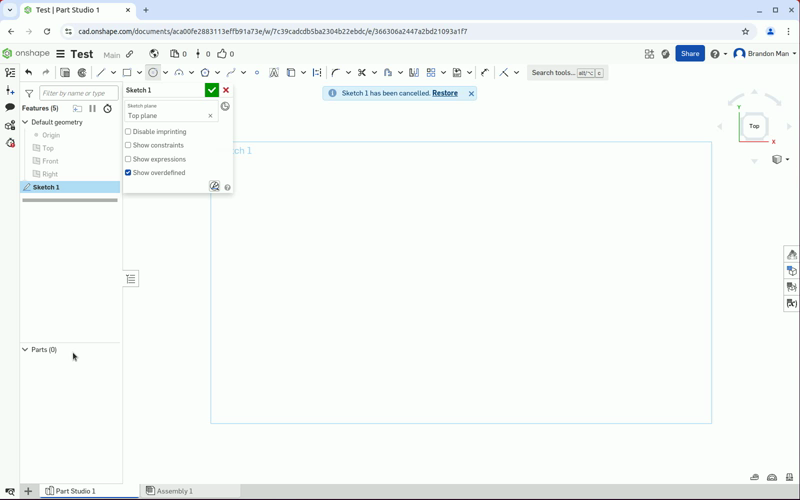
mouse_move(461, 282)
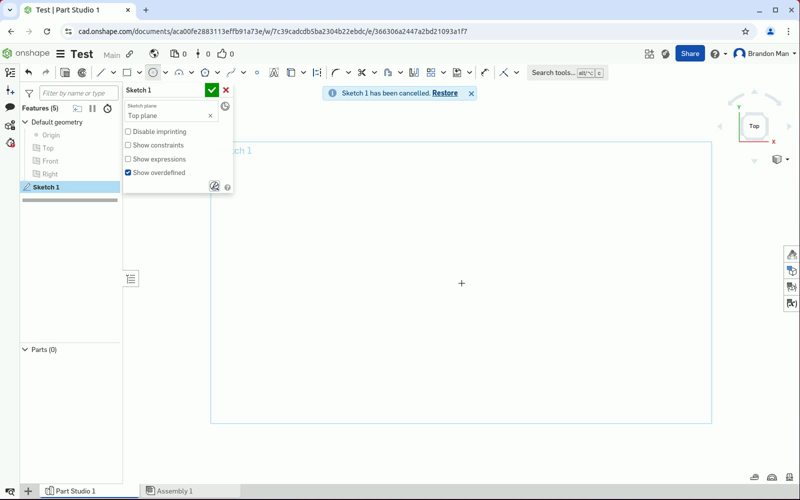
click(461, 282)
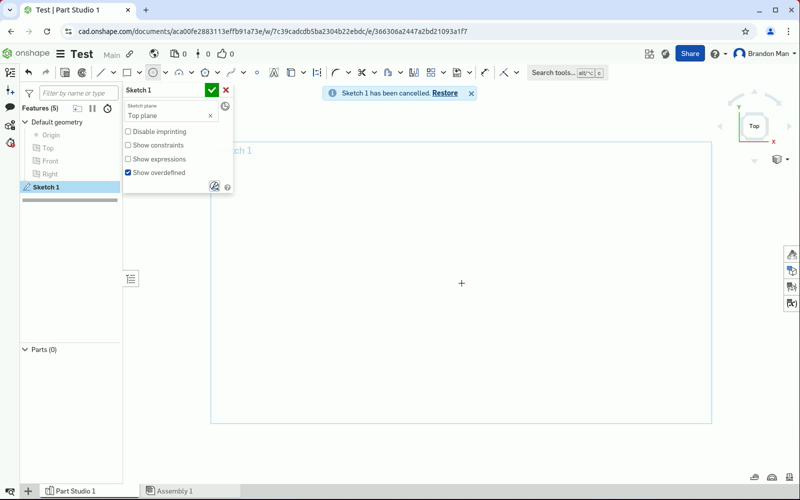
key_up(shift)
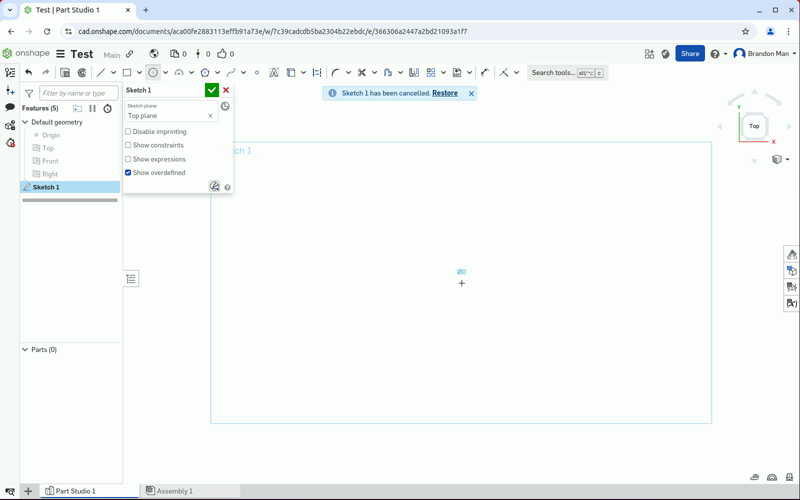
mouse_move(494, 282)
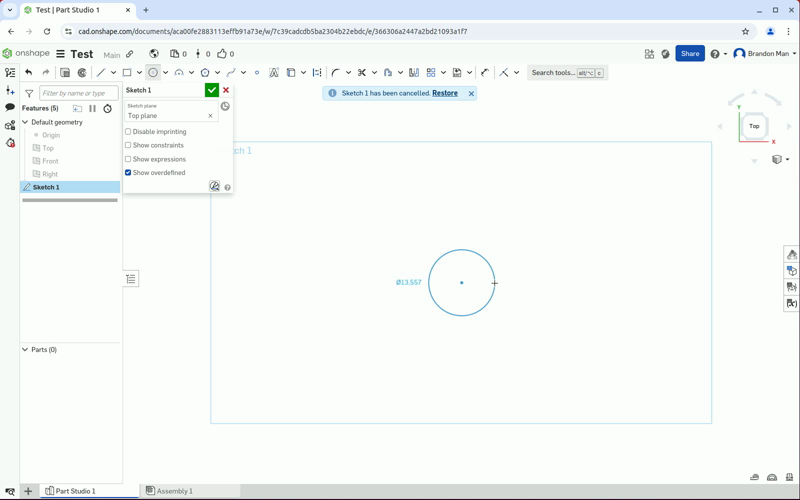
click(494, 282)
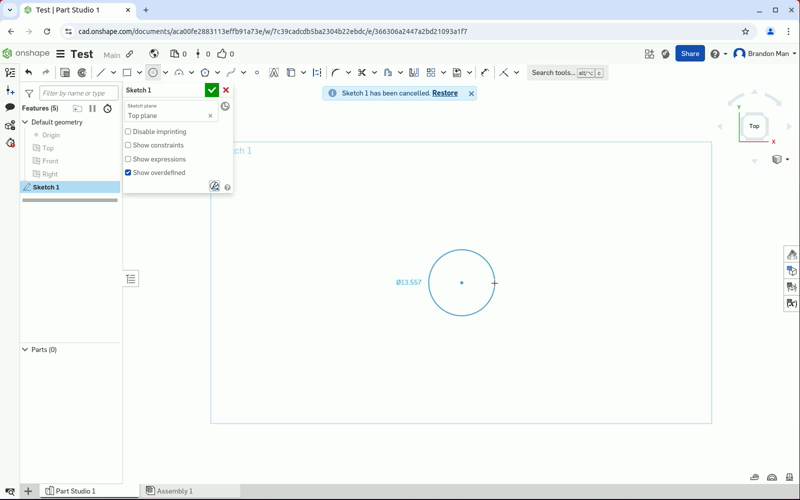
key(esc)
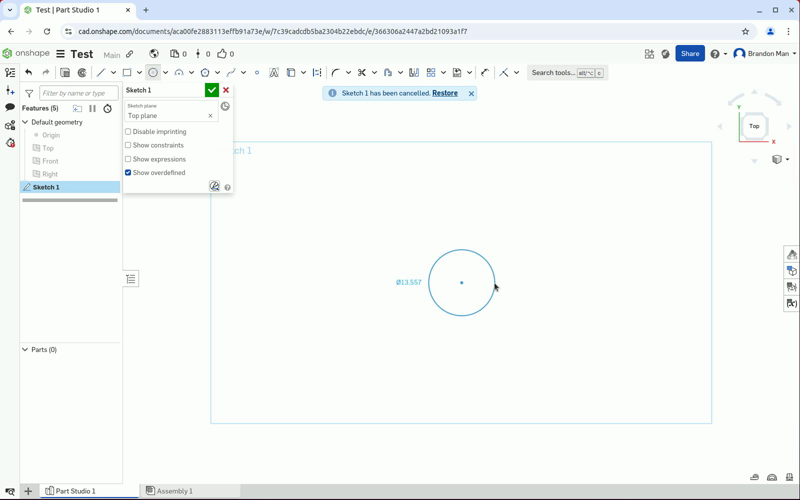
mouse_move(462, 291)
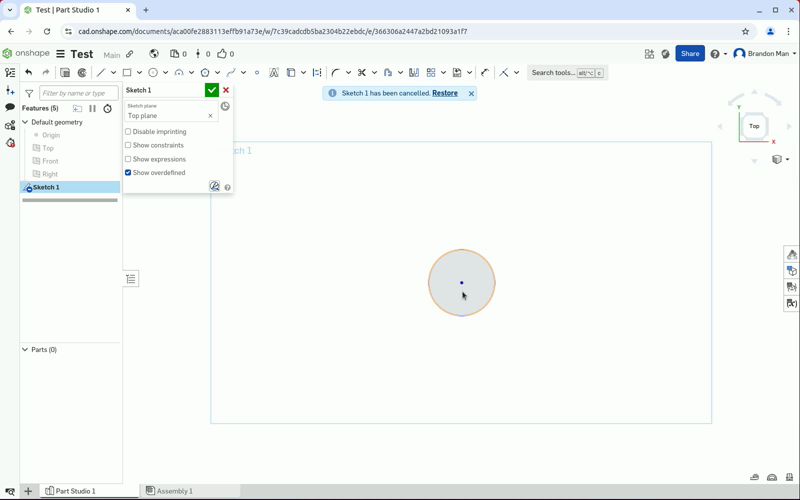
click(462, 291)
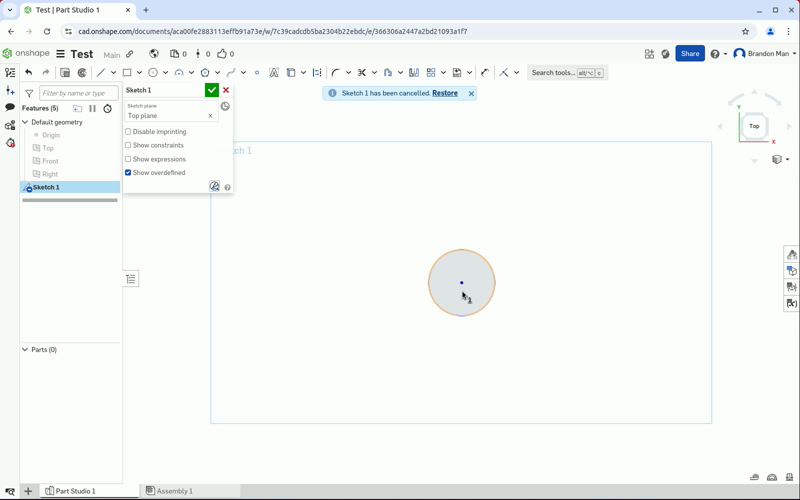
mouse_move(73, 352)
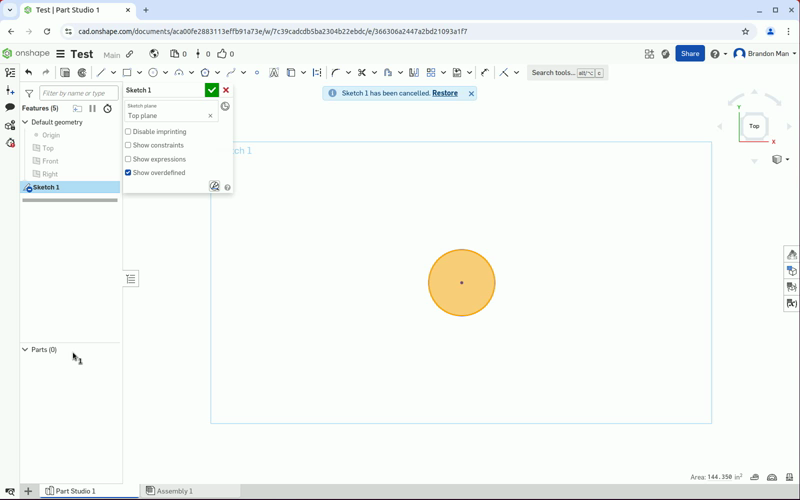
key(shift+y)
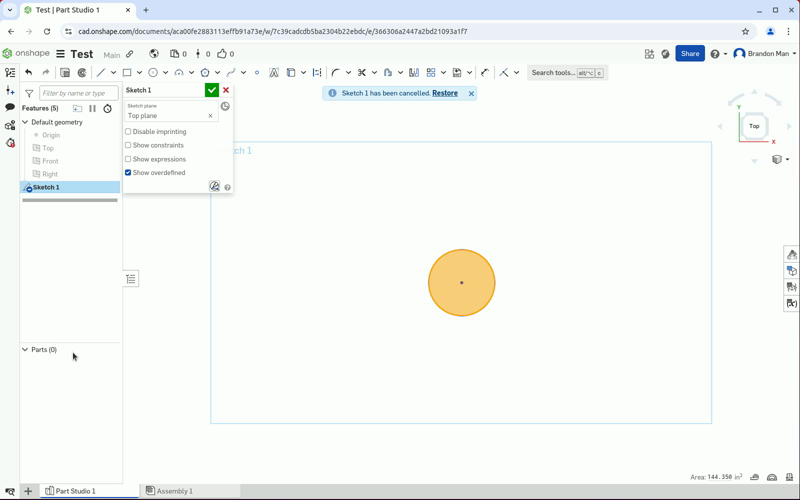
key(shift+e)
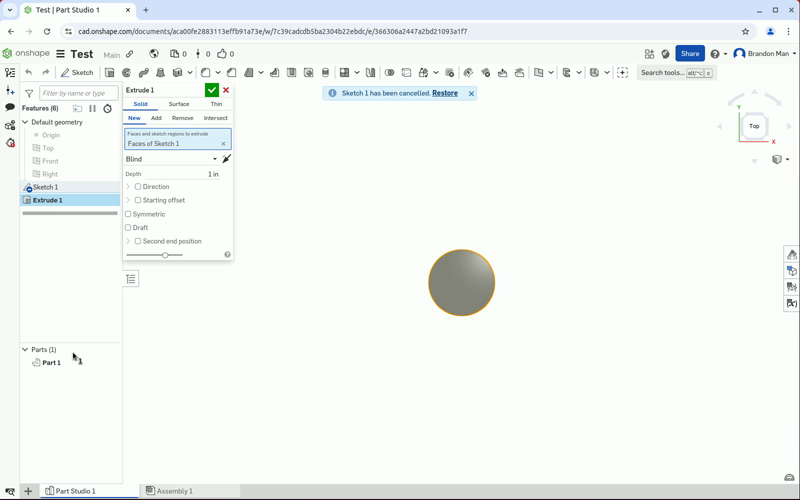
mouse_move(143, 106)
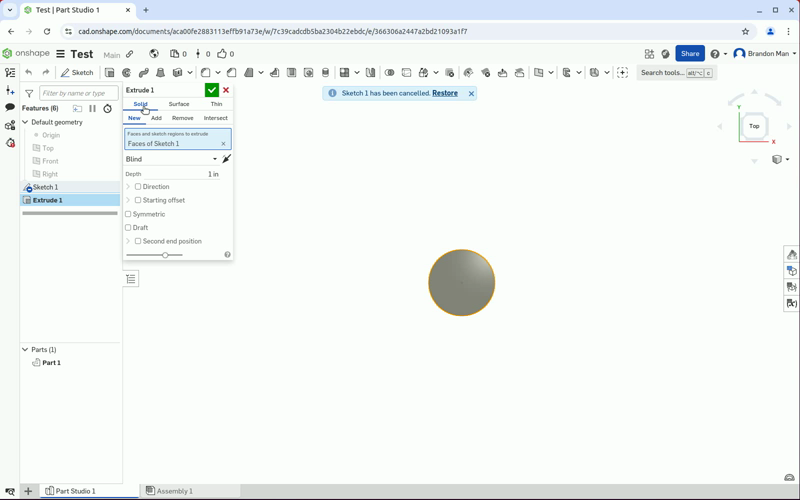
click(143, 106)
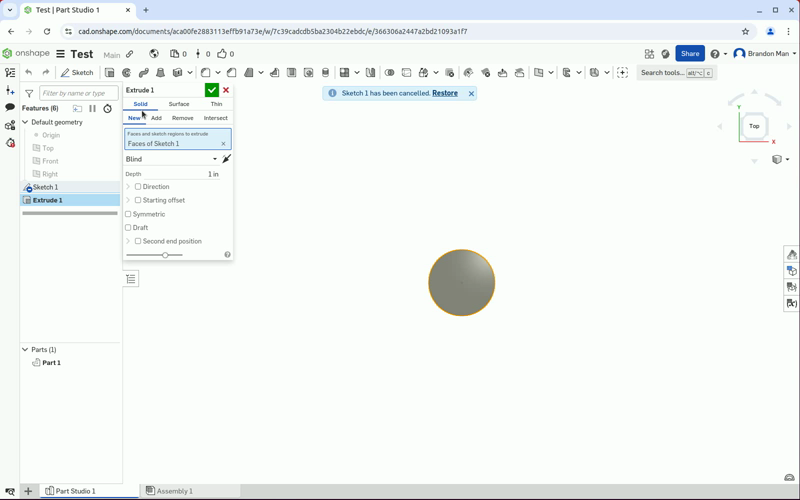
mouse_move(137, 120)
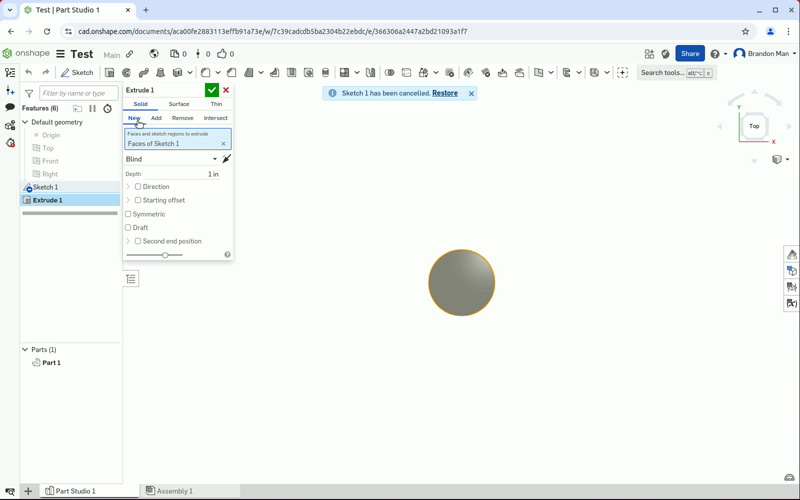
click(137, 120)
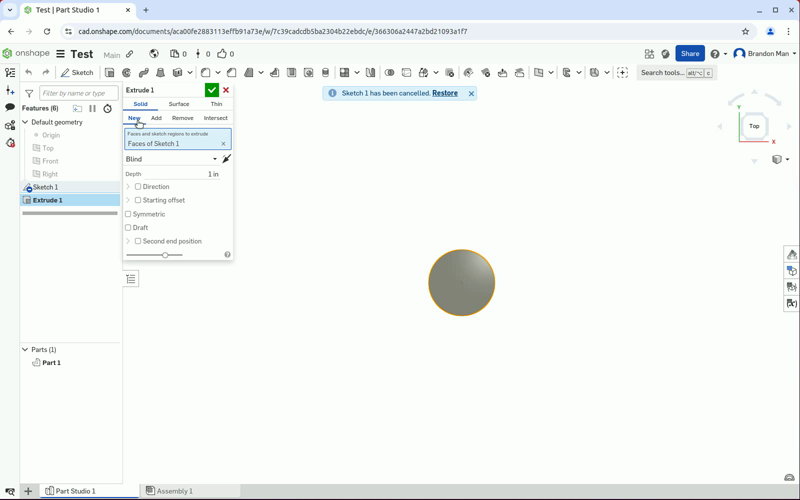
key(tab, 4)
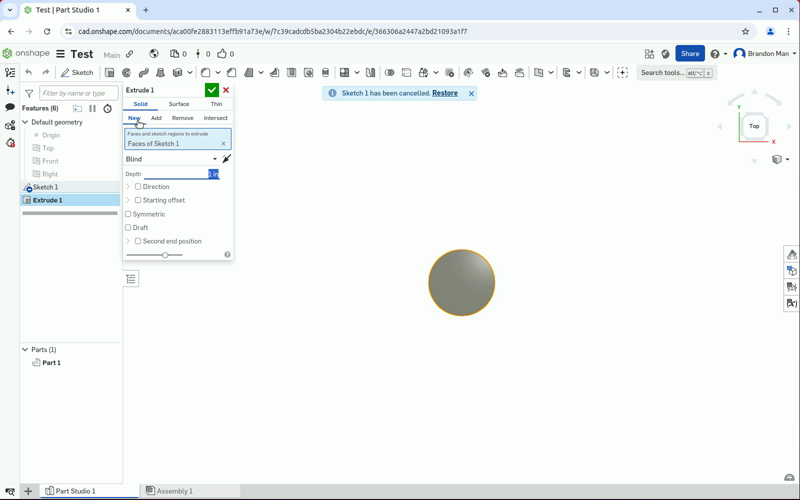
text(18.053)
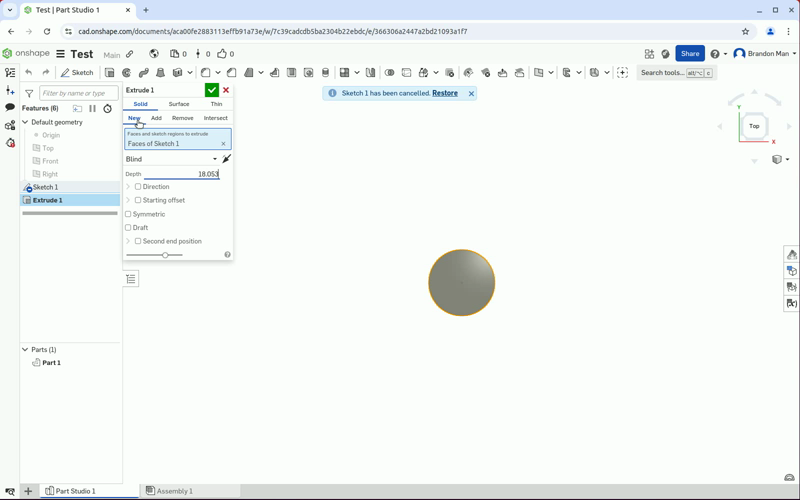
key(enter)
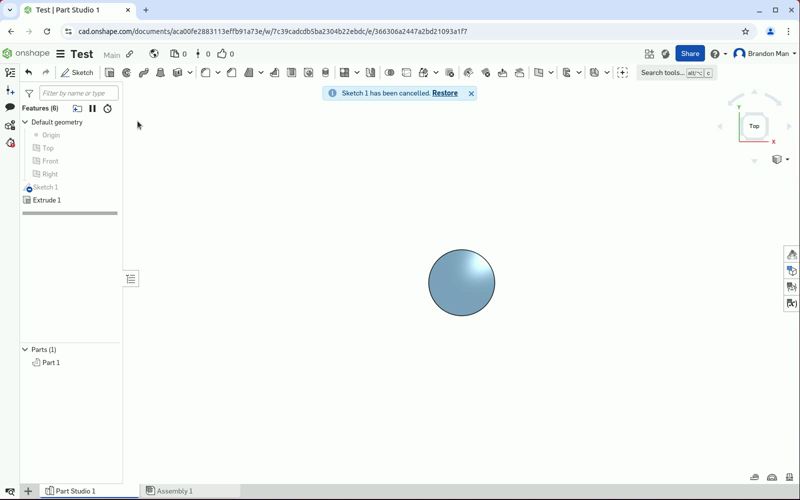
key(shift+h)
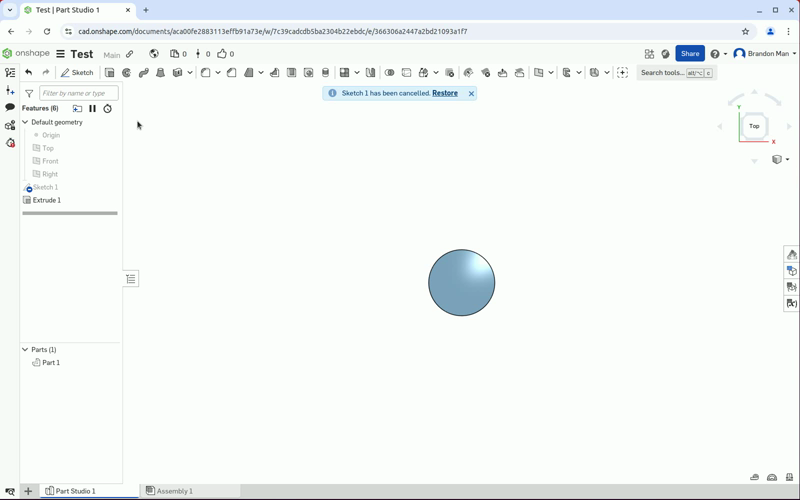
key(shift+h)
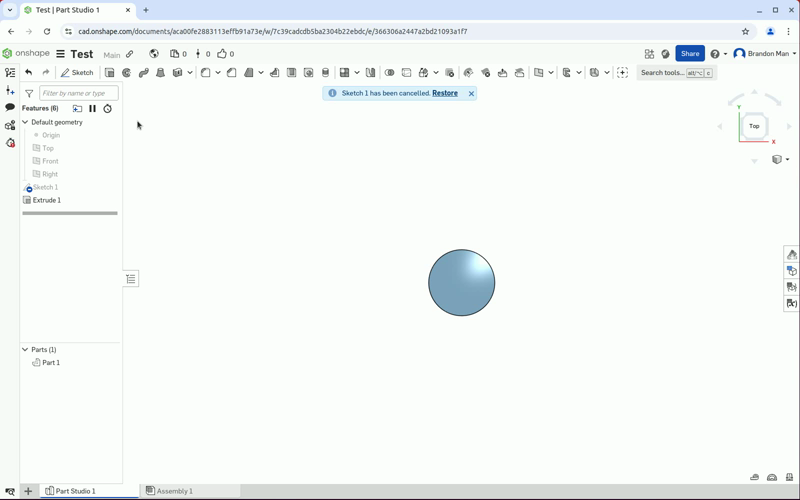
mouse_move(73, 189)
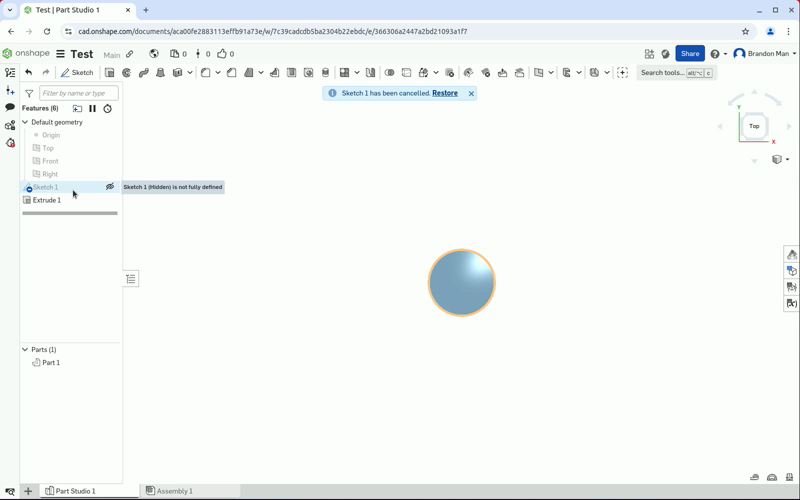
click(73, 189)
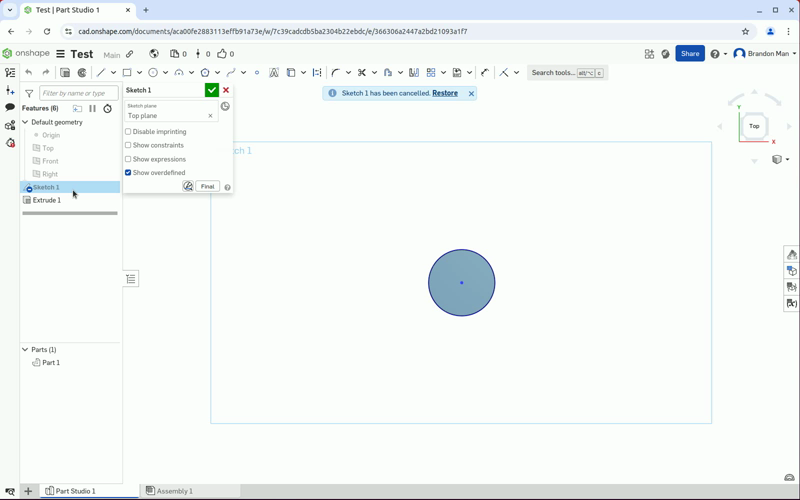
mouse_move(229, 92)
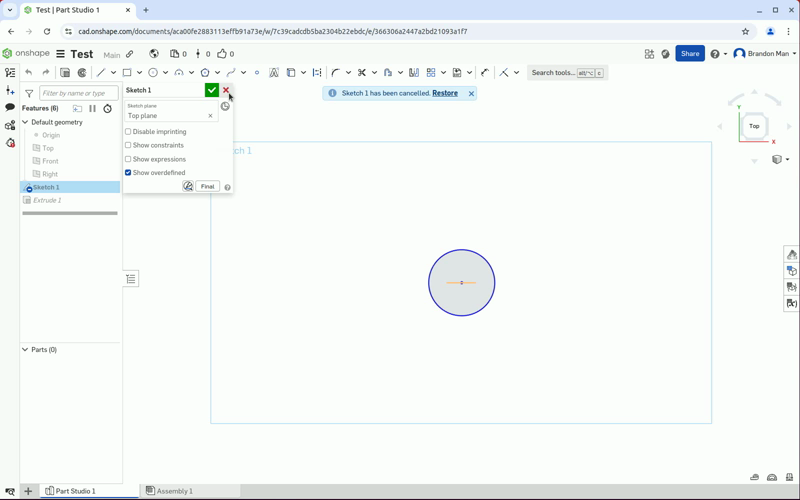
click(229, 92)
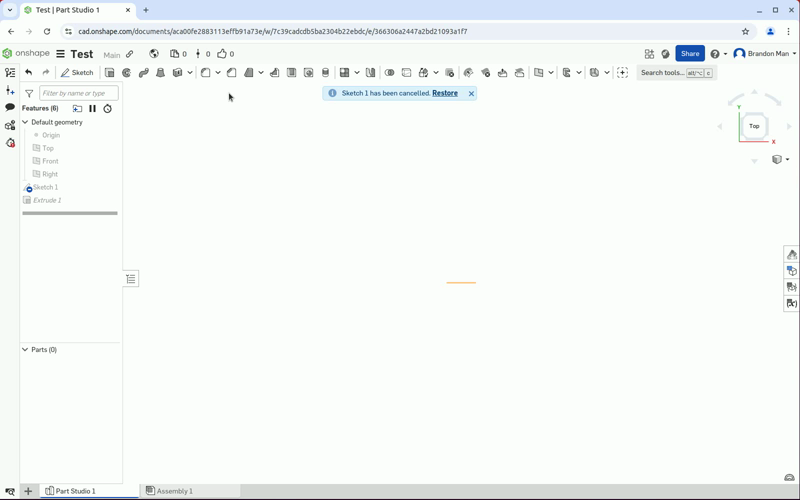
mouse_move(541, 75)
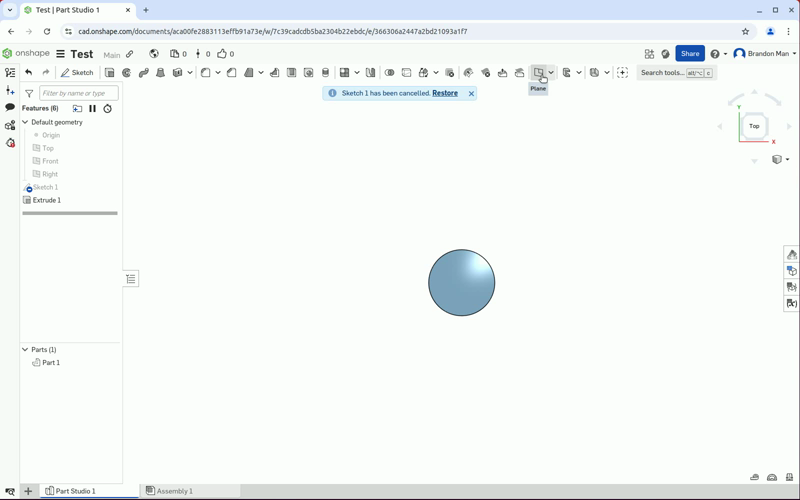
click(541, 75)
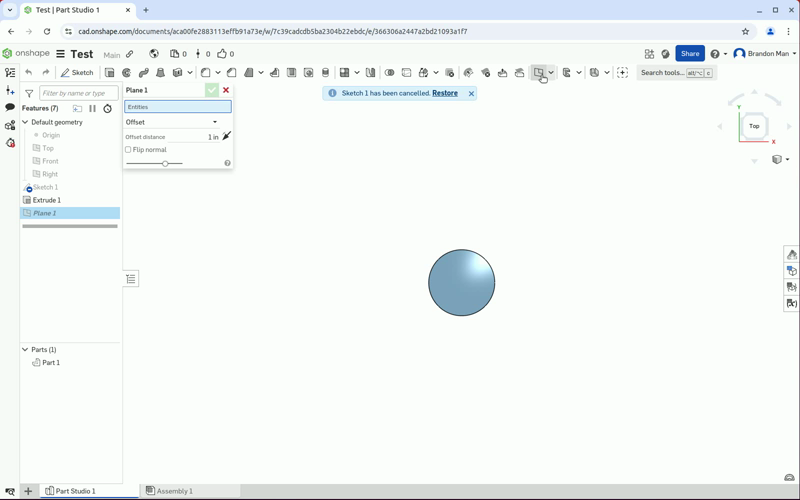
mouse_move(73, 150)
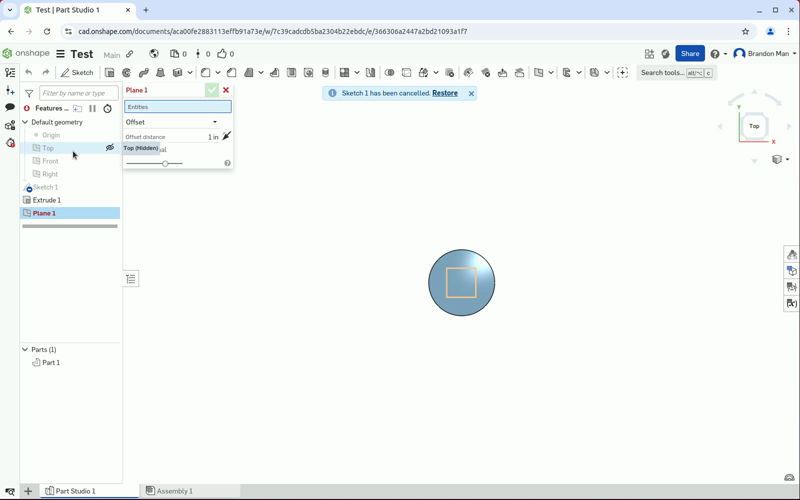
click(73, 150)
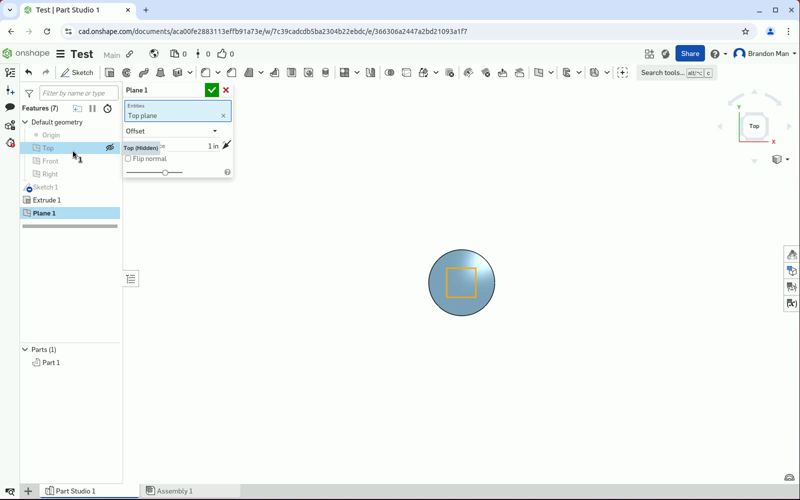
key(tab, 2)
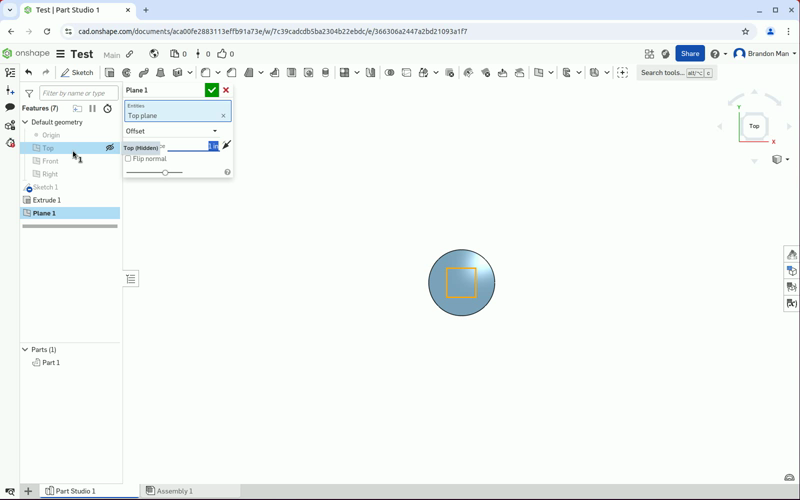
text(18.055)
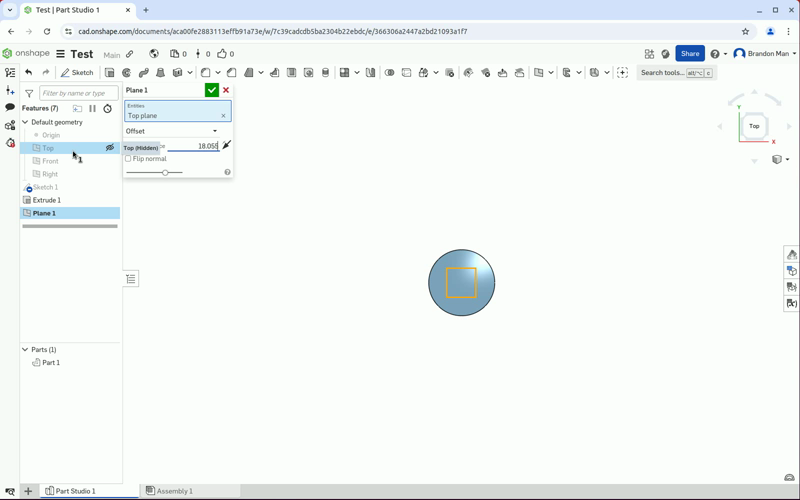
key(enter, 2)
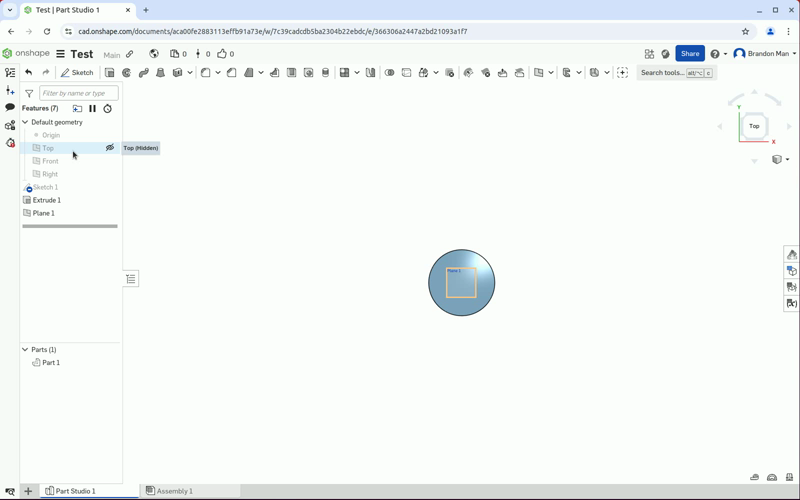
key(shift+s)
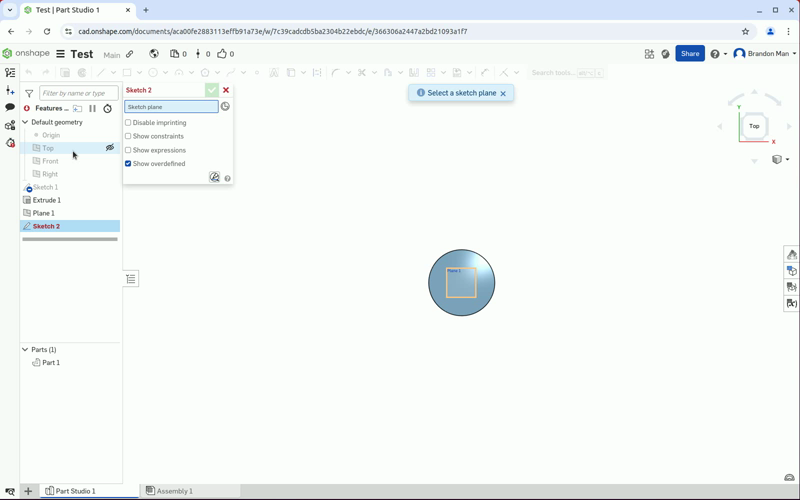
mouse_move(73, 215)
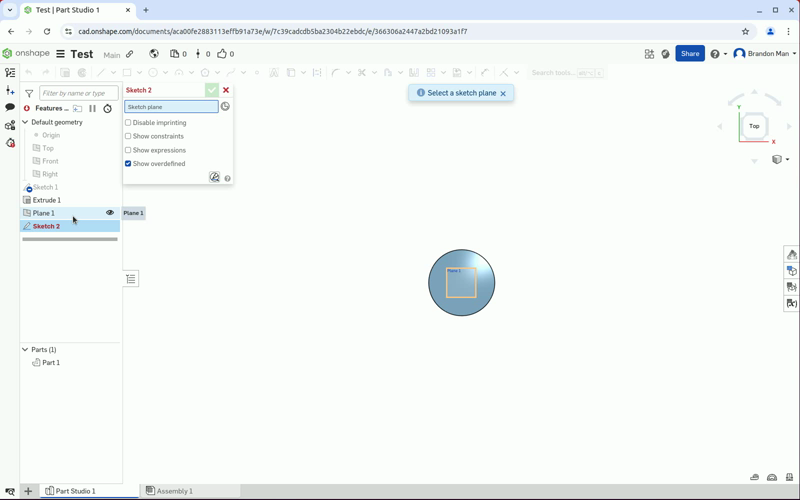
click(73, 215)
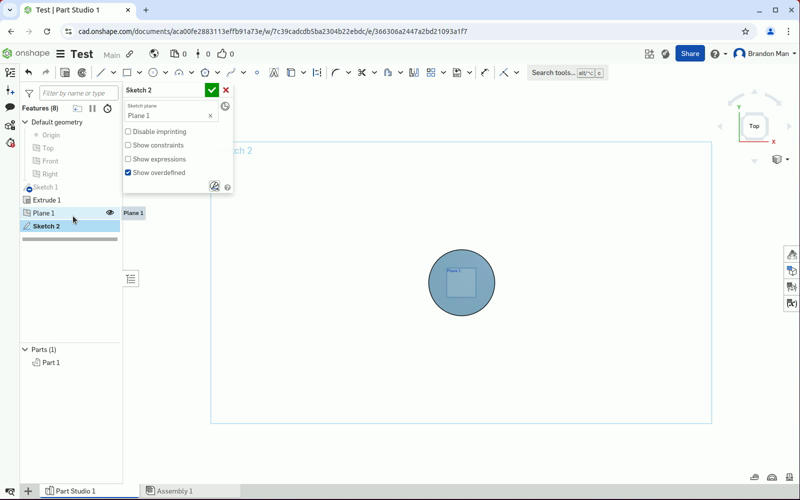
mouse_move(73, 352)
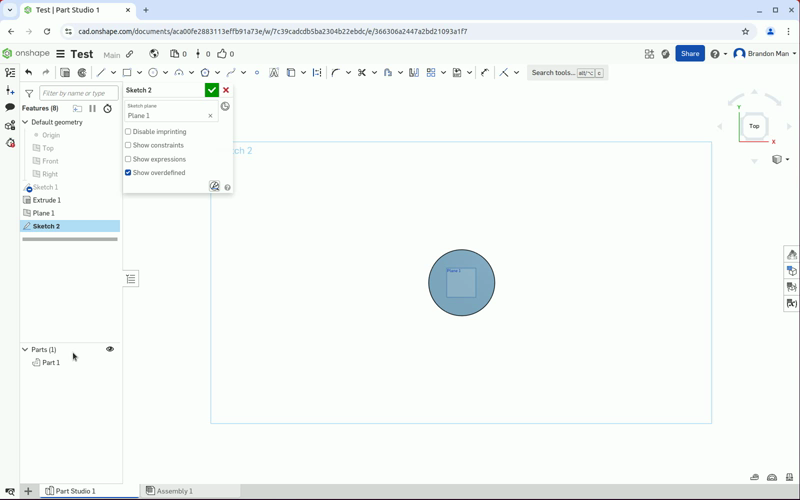
key(y)
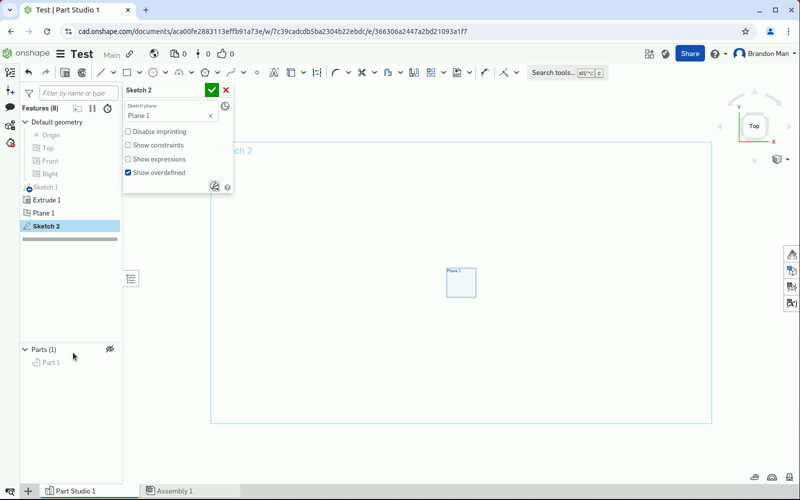
key(l)
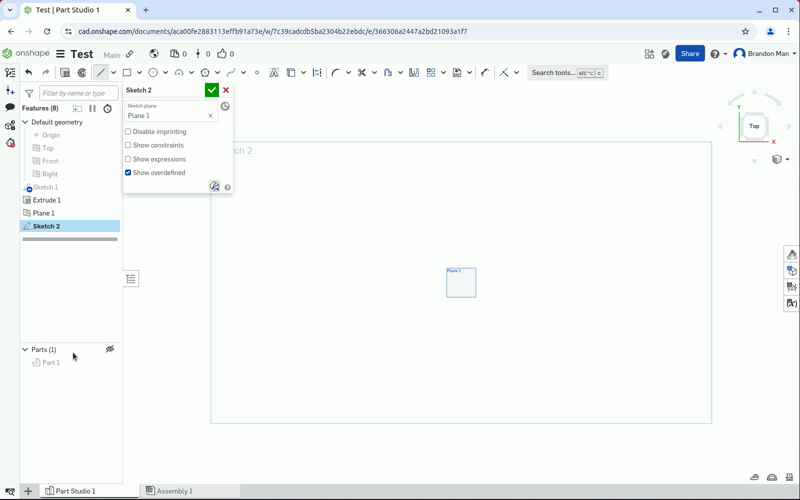
key_down(shift)
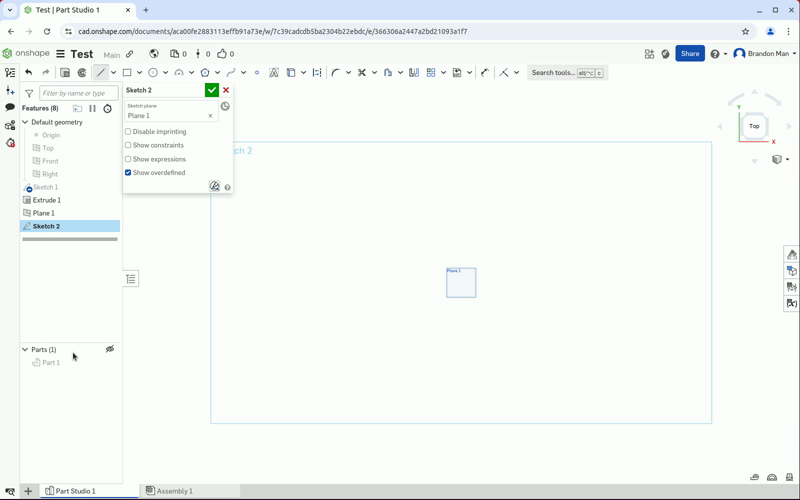
mouse_move(443, 300)
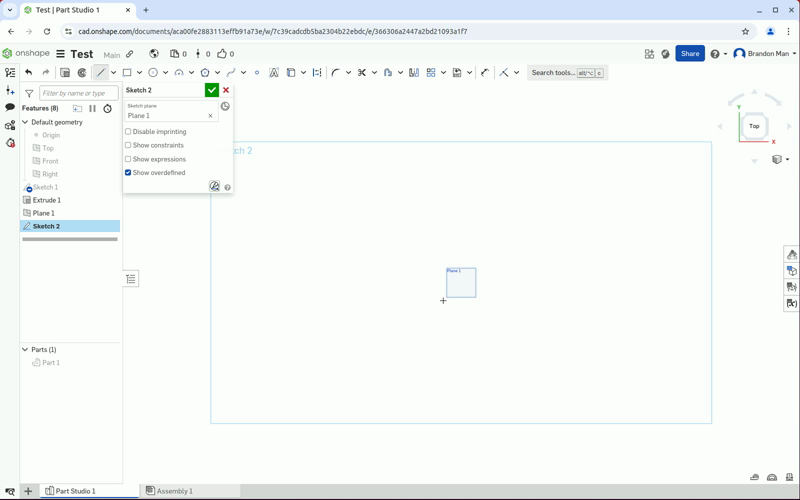
click(443, 300)
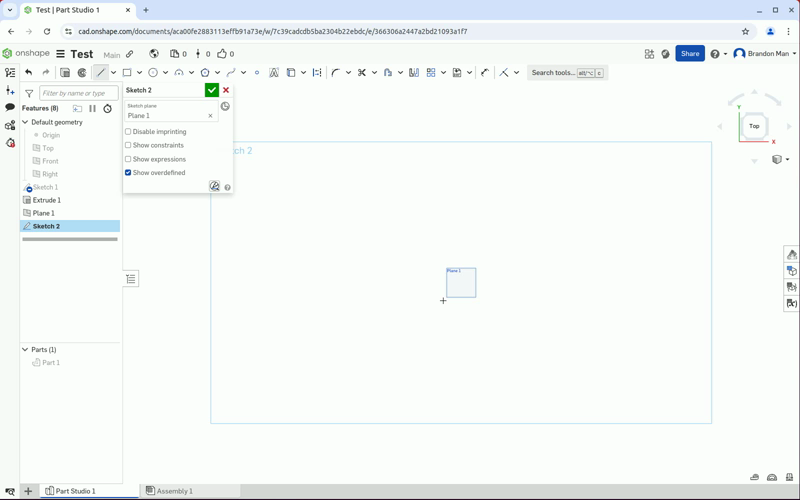
key_up(shift)
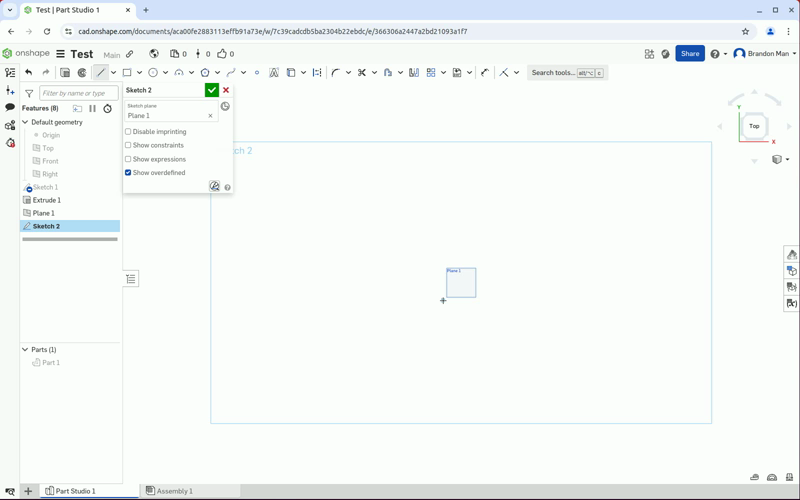
key_down(shift)
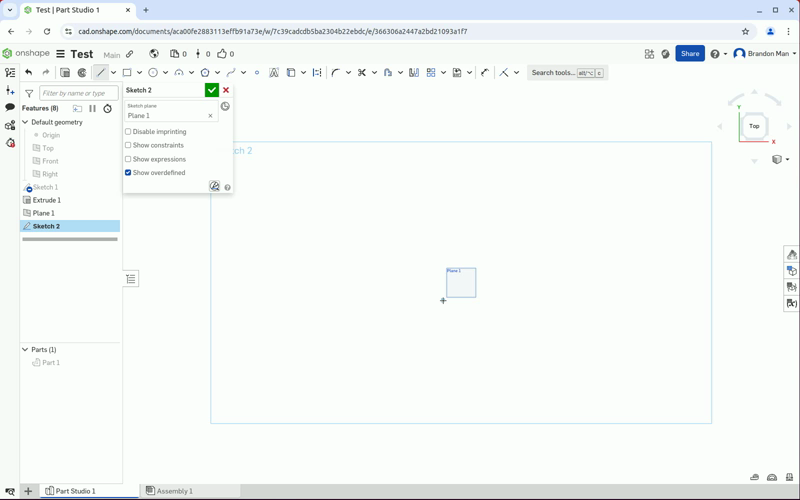
mouse_move(473, 300)
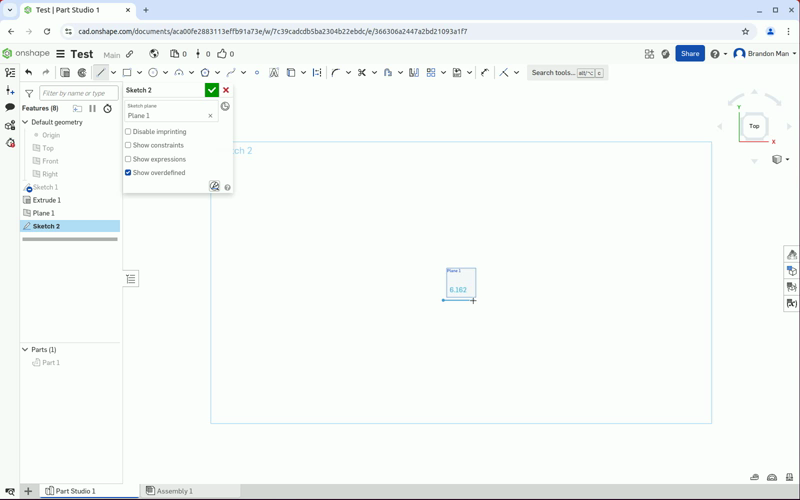
mouse_move(461, 300)
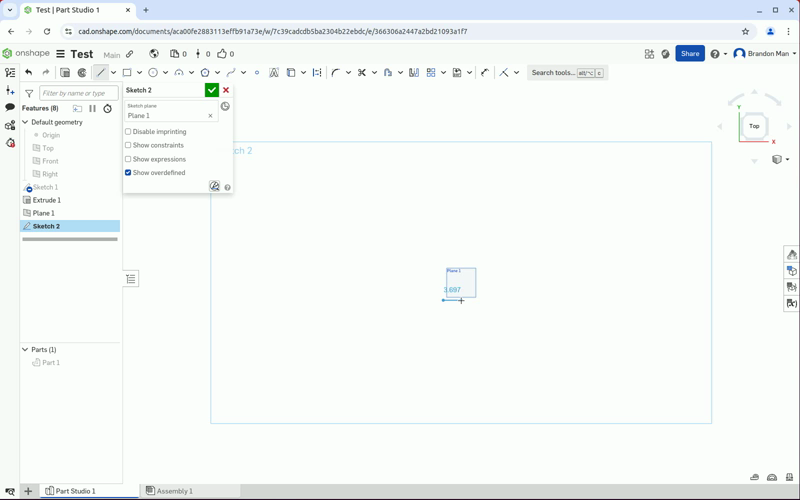
click(461, 300)
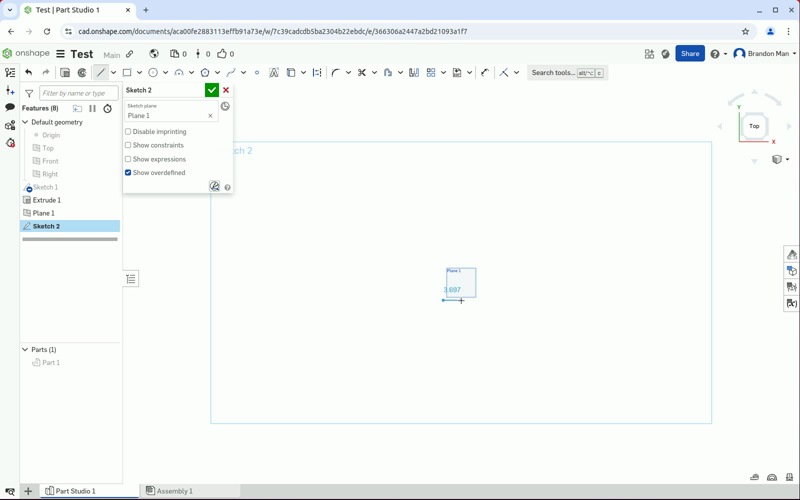
key_up(shift)
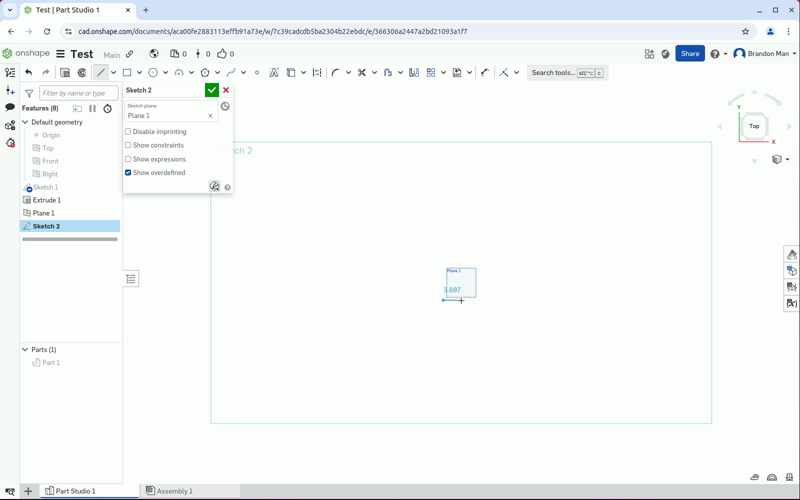
key_down(shift)
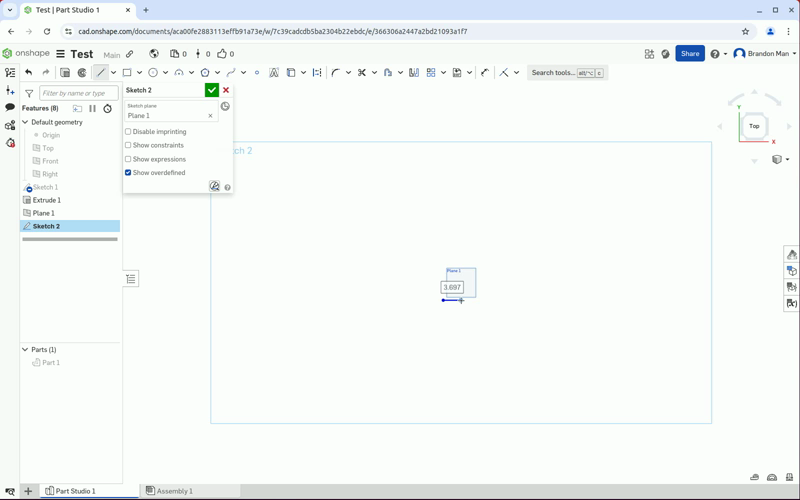
mouse_move(491, 300)
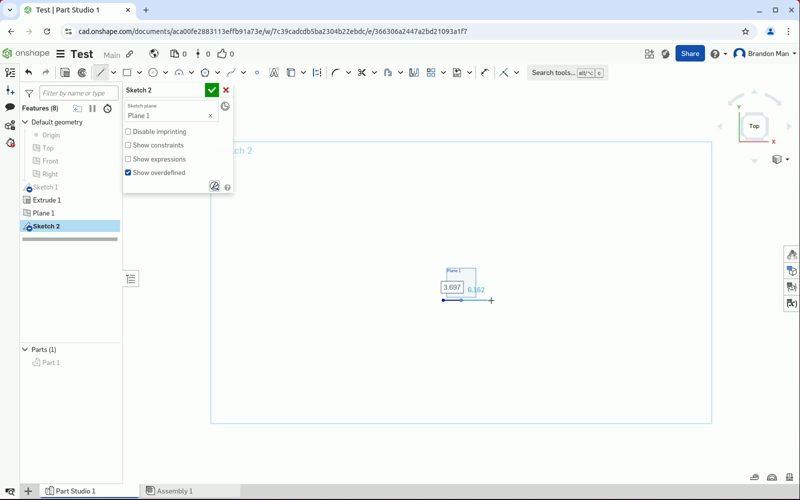
mouse_move(461, 271)
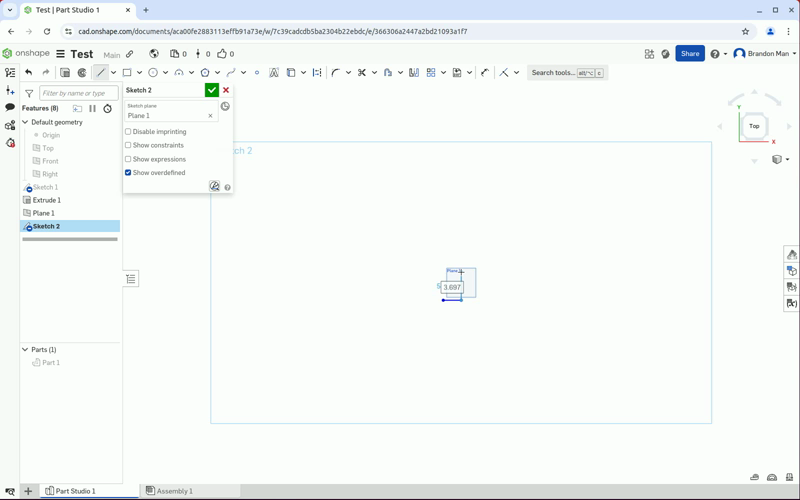
click(461, 271)
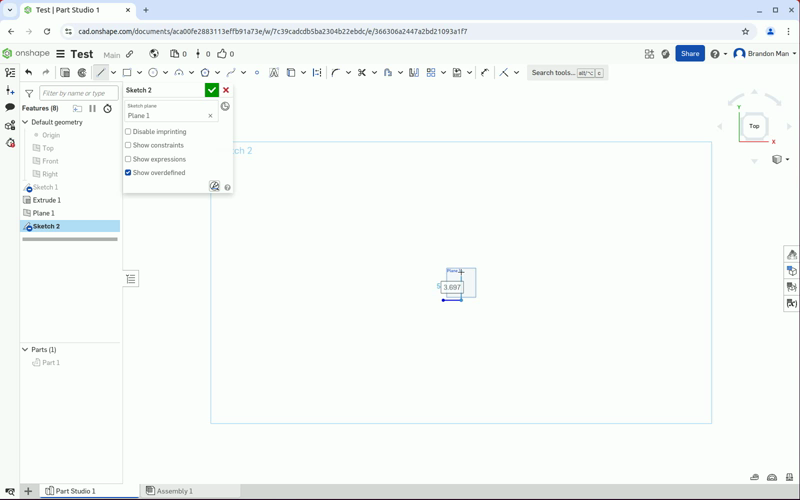
key_up(shift)
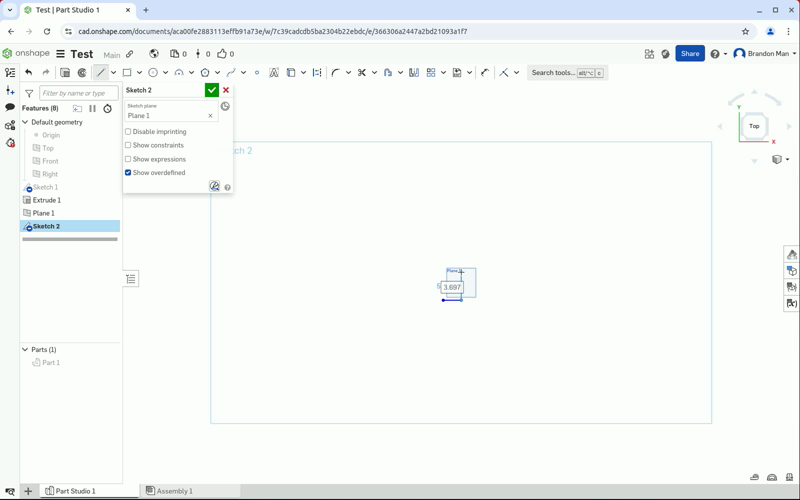
key_down(shift)
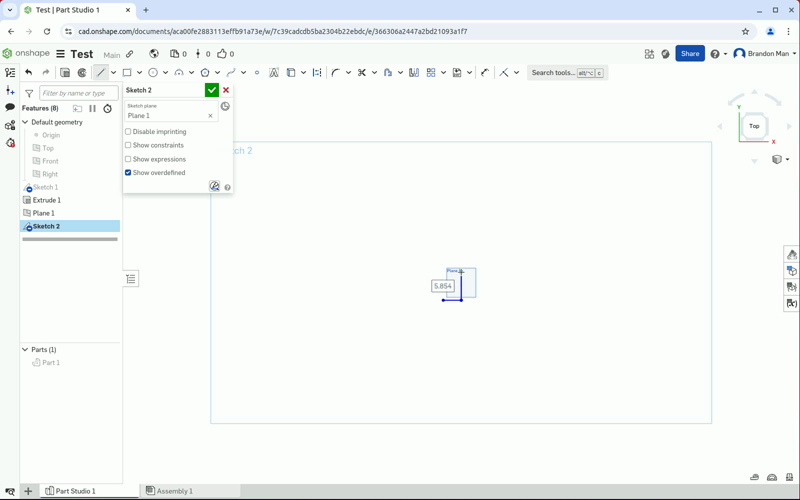
mouse_move(491, 271)
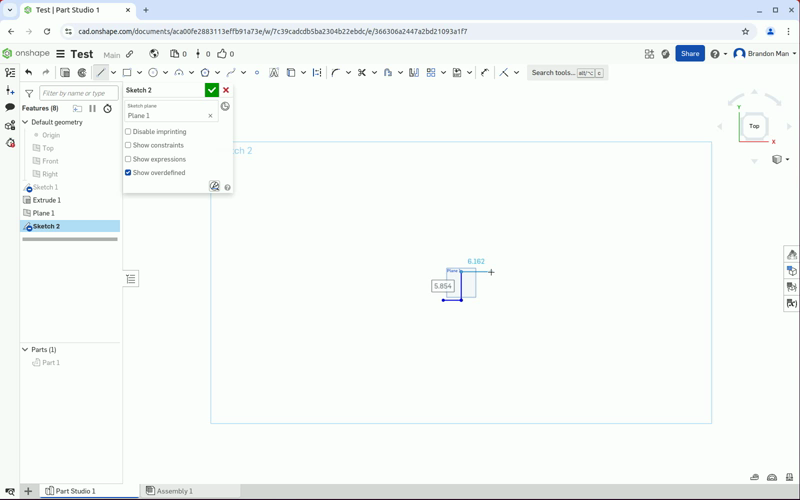
mouse_move(443, 271)
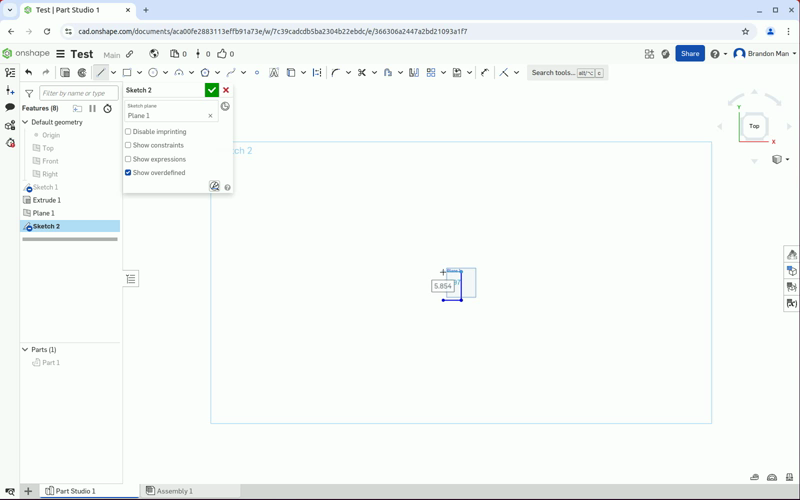
click(443, 271)
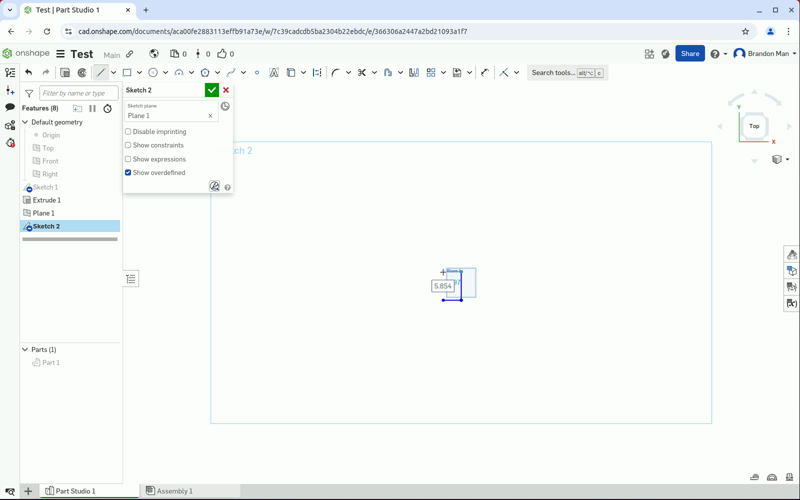
key_up(shift)
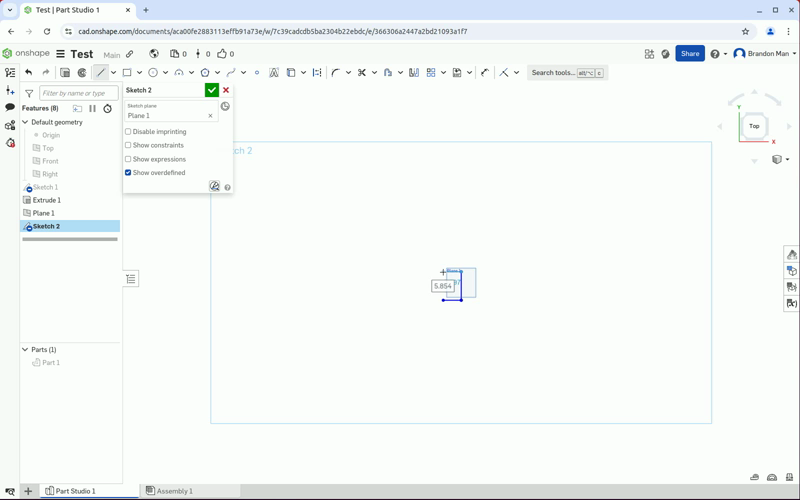
mouse_move(473, 271)
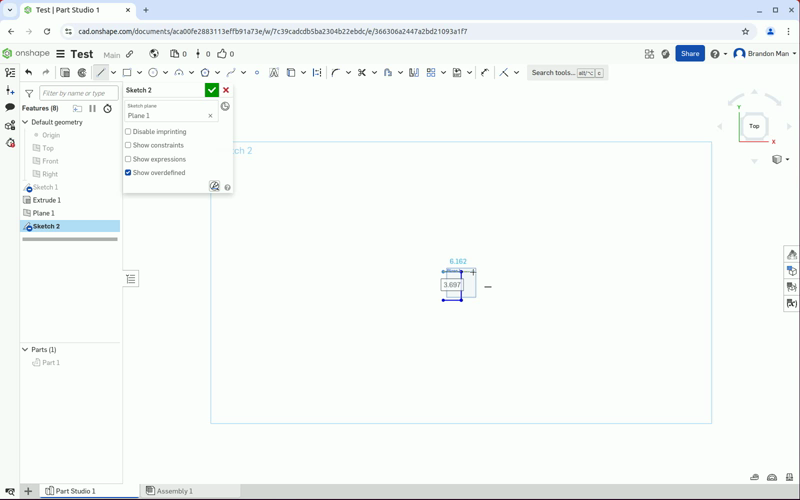
key_down(shift)
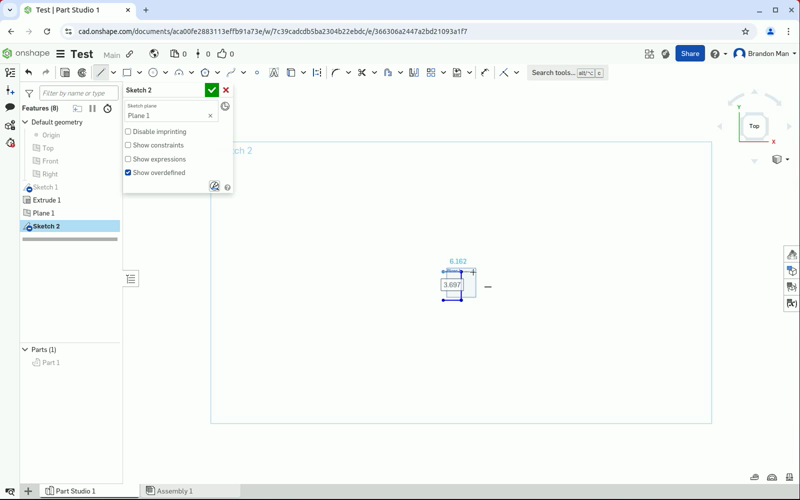
mouse_move(443, 300)
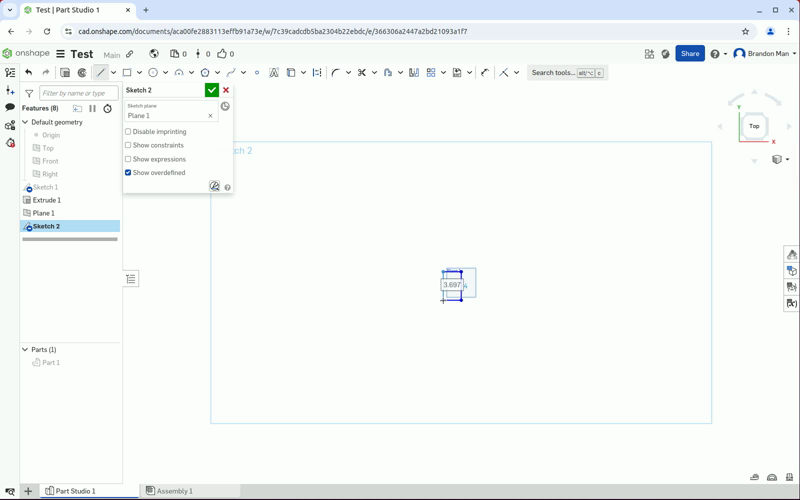
key_up(shift)
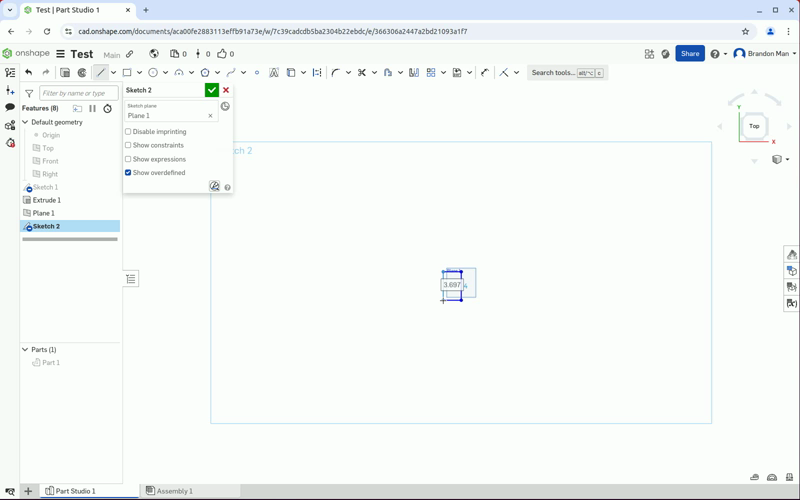
click(443, 300)
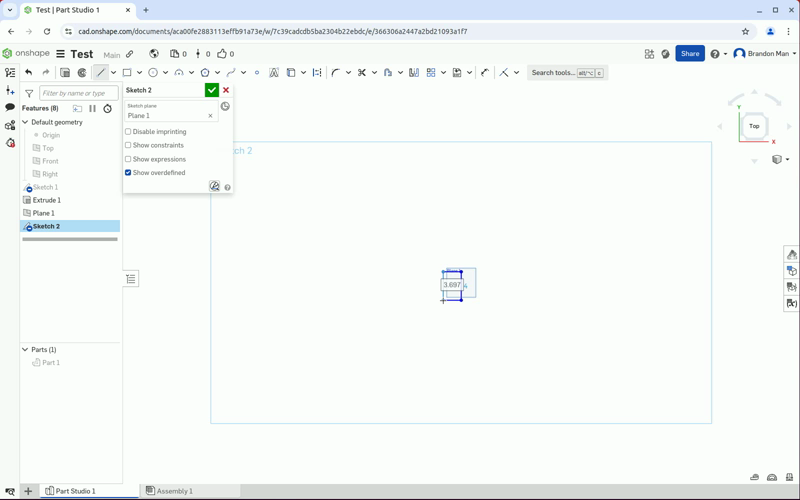
key(esc)
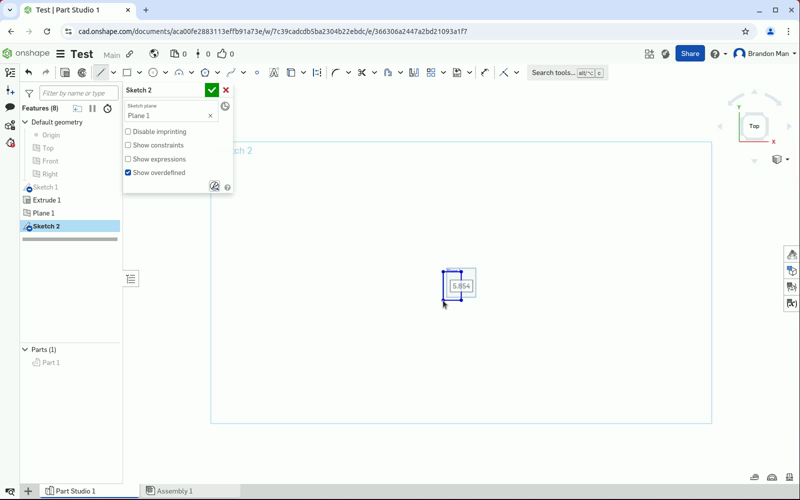
mouse_move(449, 272)
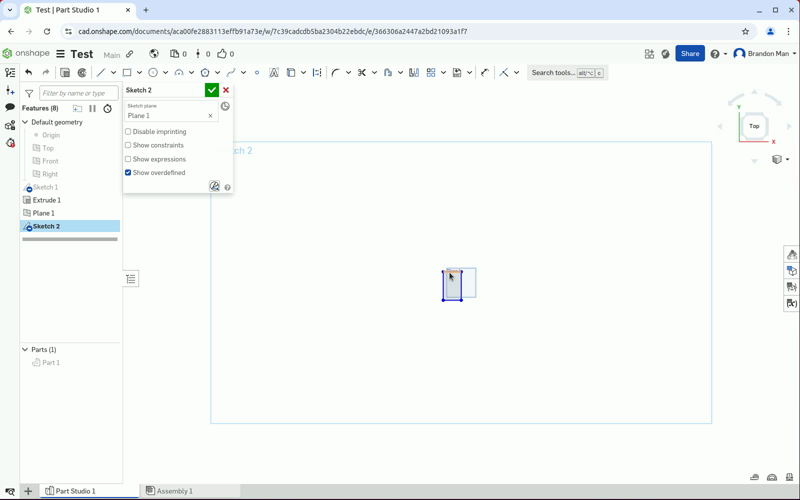
scroll(6)
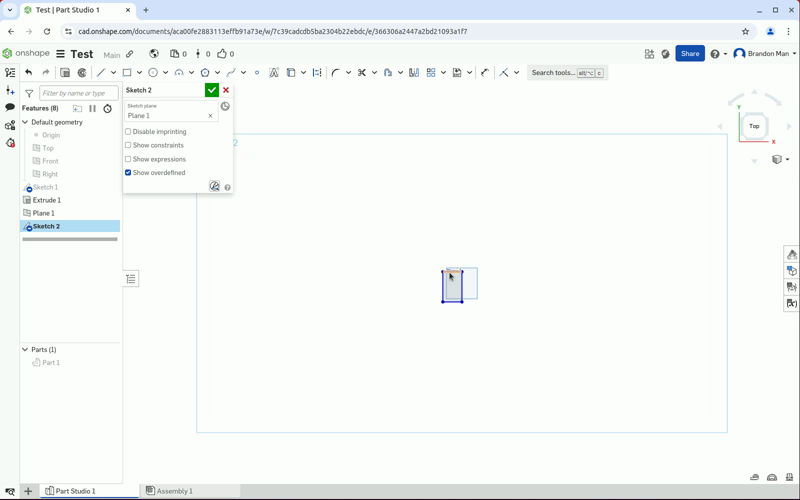
scroll(6)
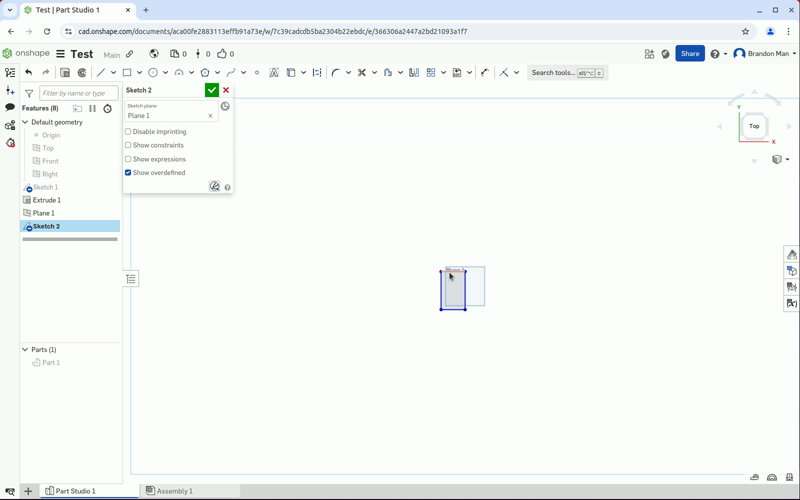
scroll(6)
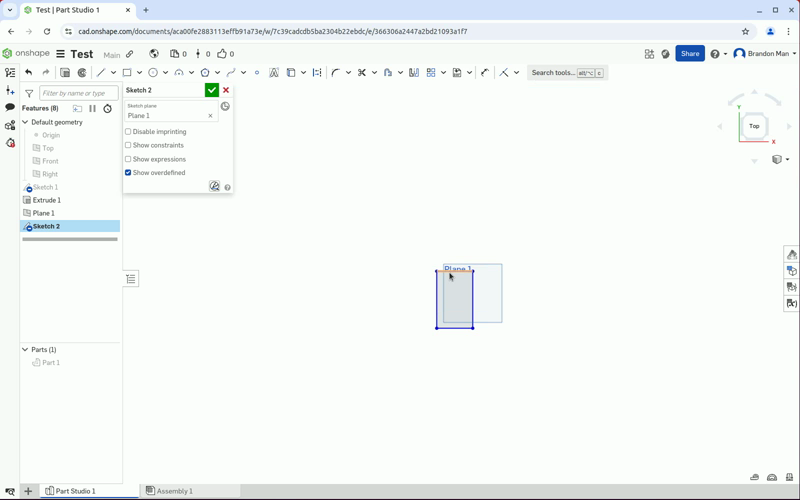
scroll(6)
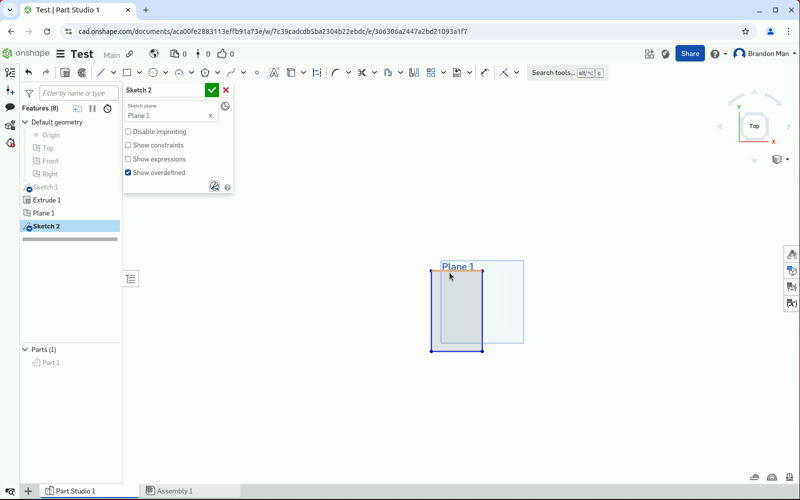
scroll(6)
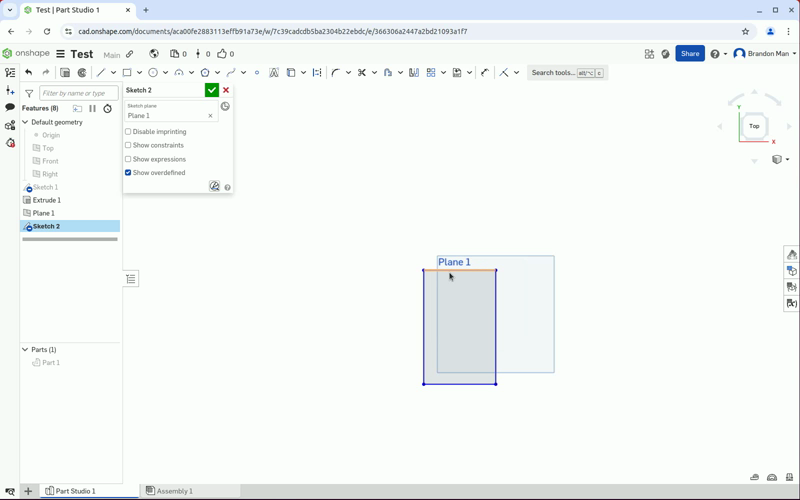
scroll(6)
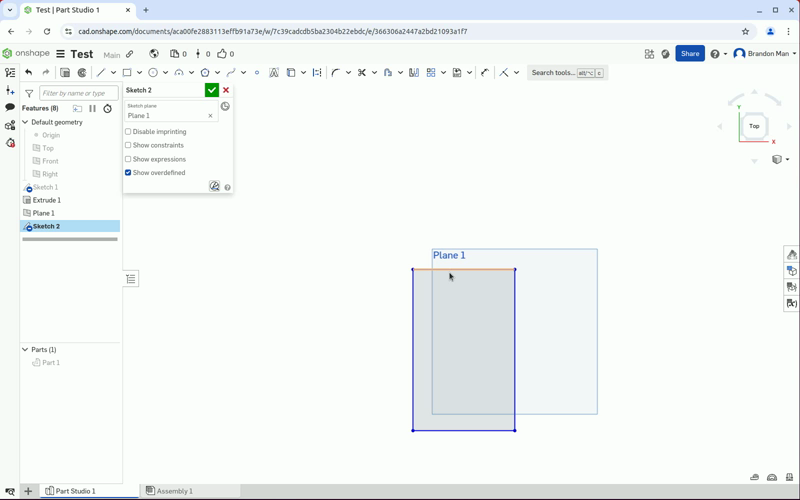
scroll(6)
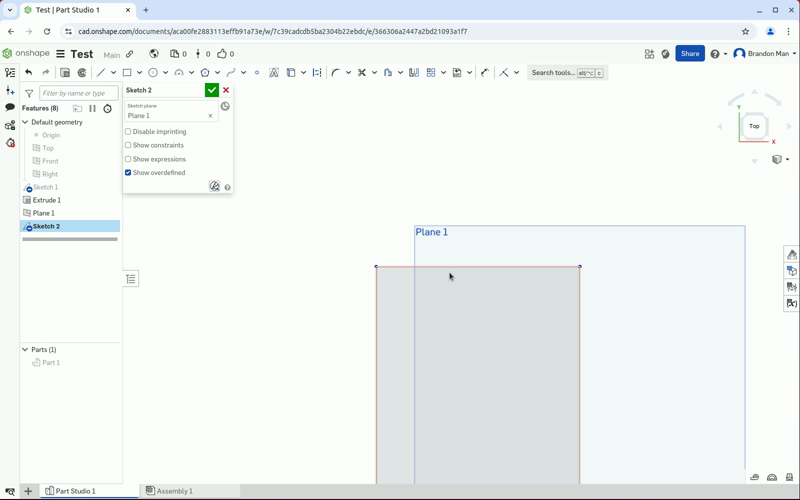
click(449, 272)
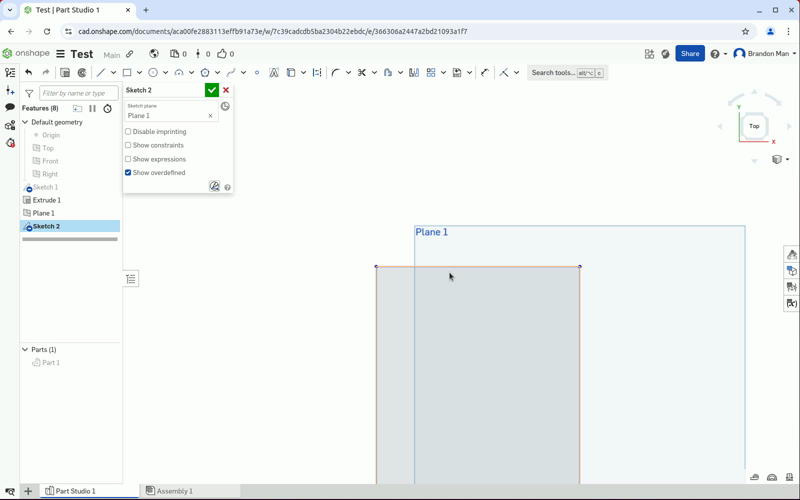
scroll(-6)
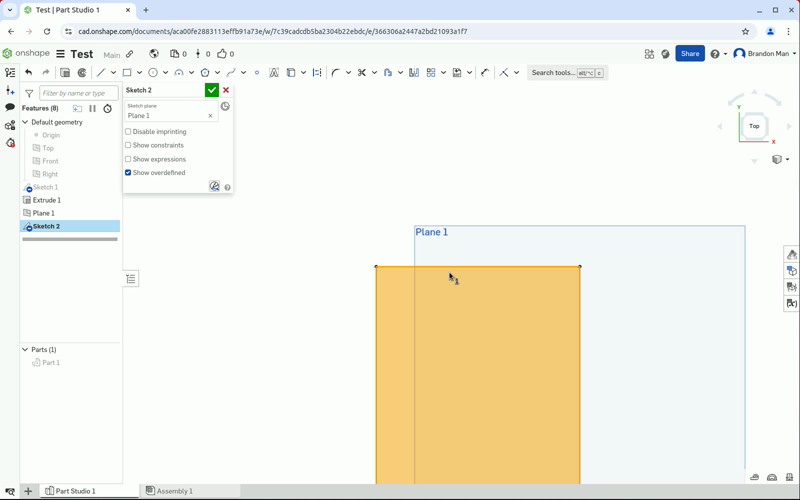
scroll(-6)
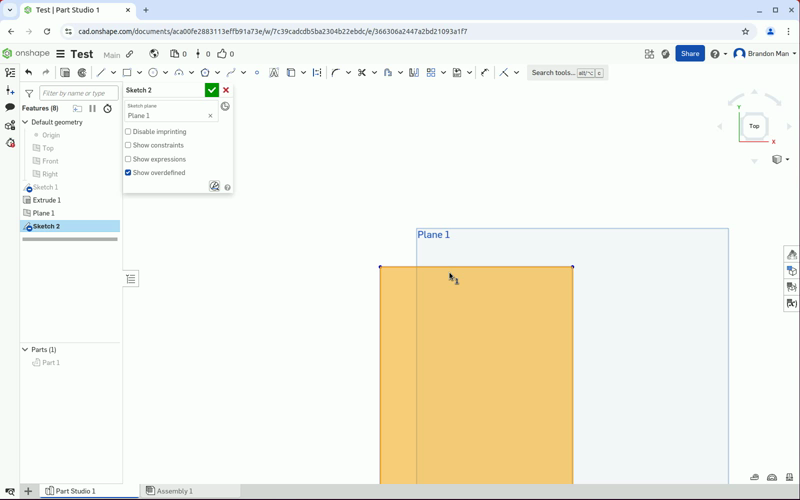
scroll(-6)
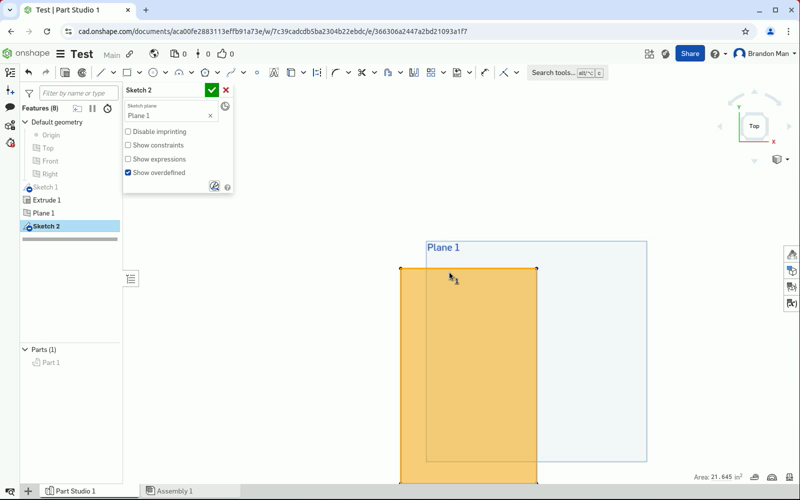
scroll(-6)
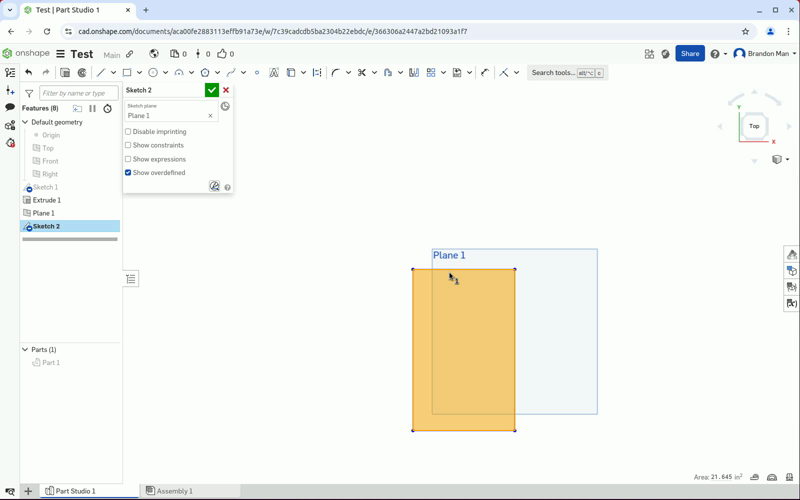
scroll(-6)
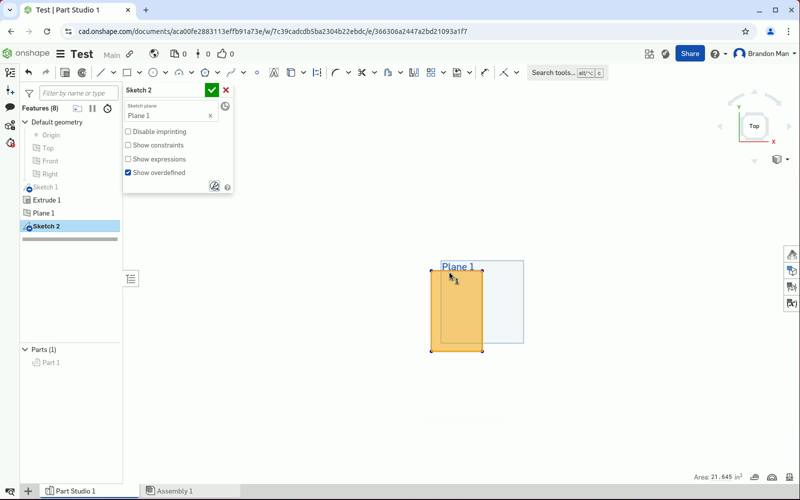
scroll(-6)
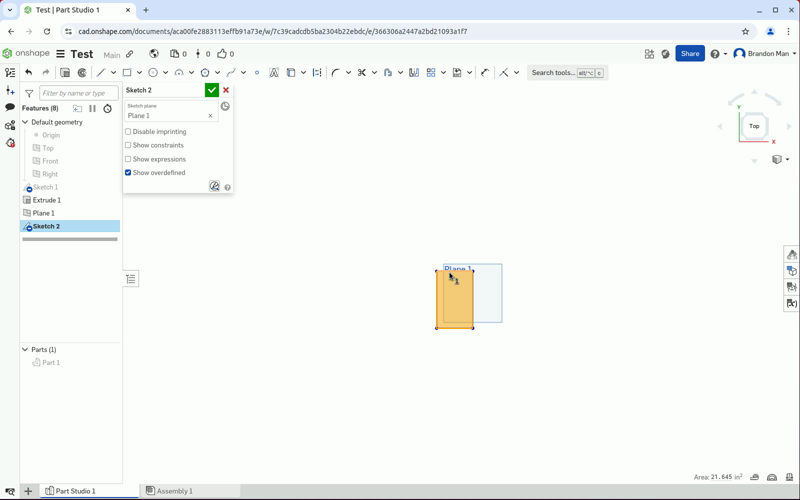
scroll(-6)
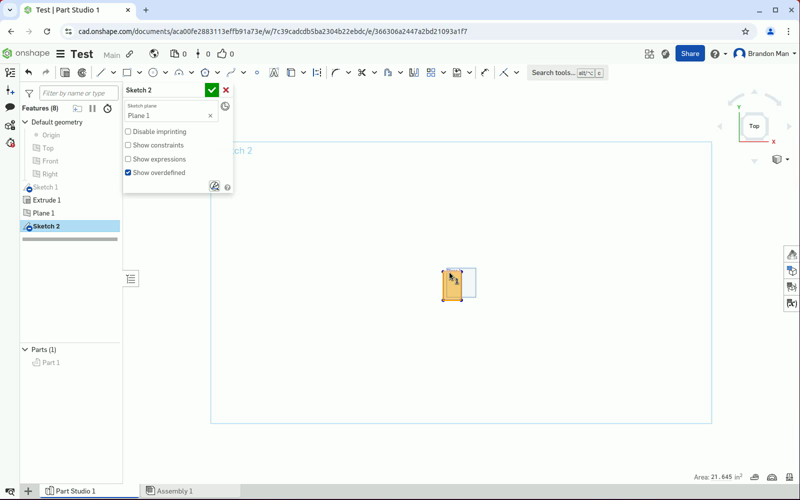
mouse_move(73, 352)
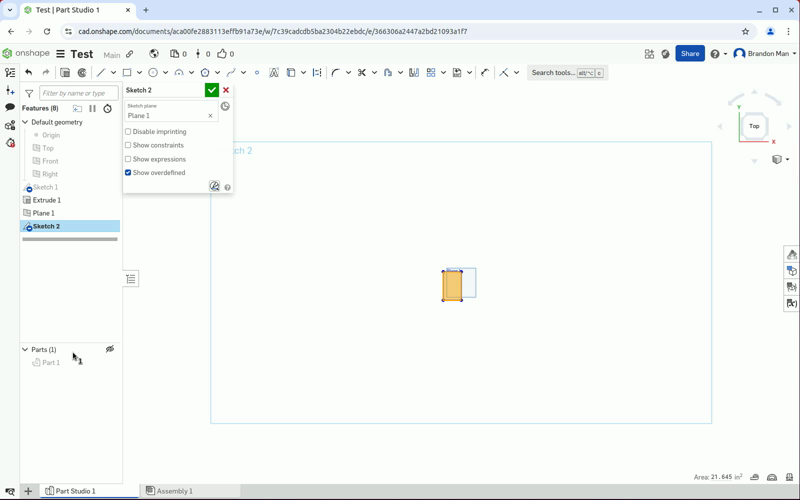
key(shift+y)
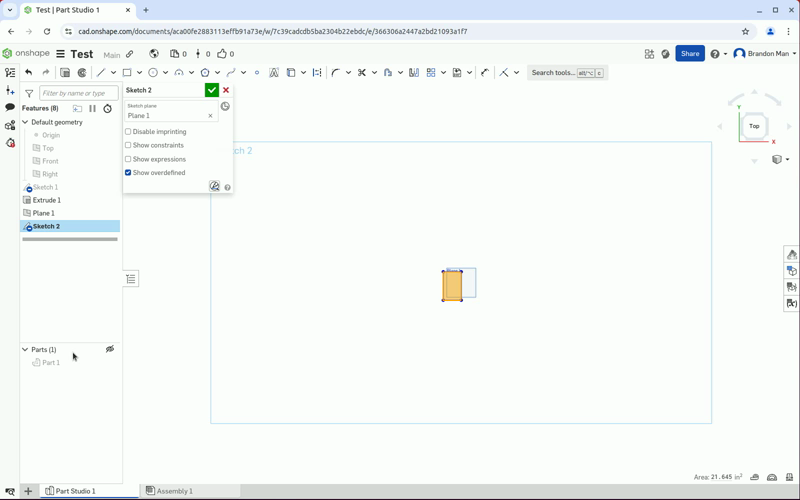
key(shift+e)
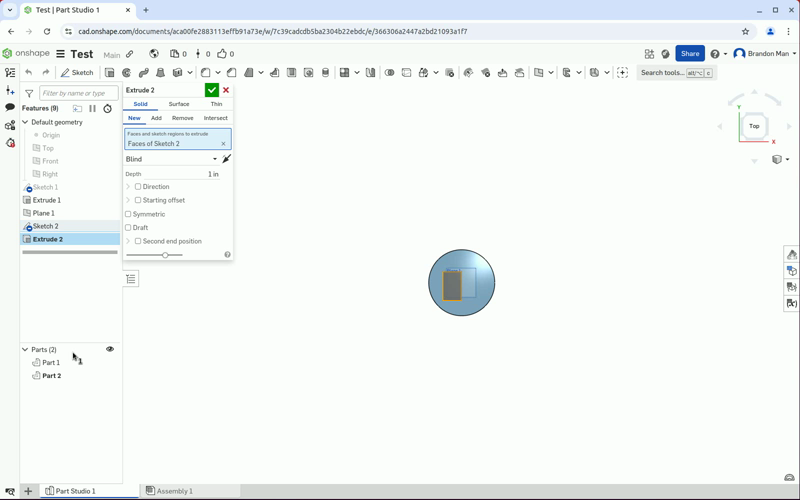
mouse_move(143, 106)
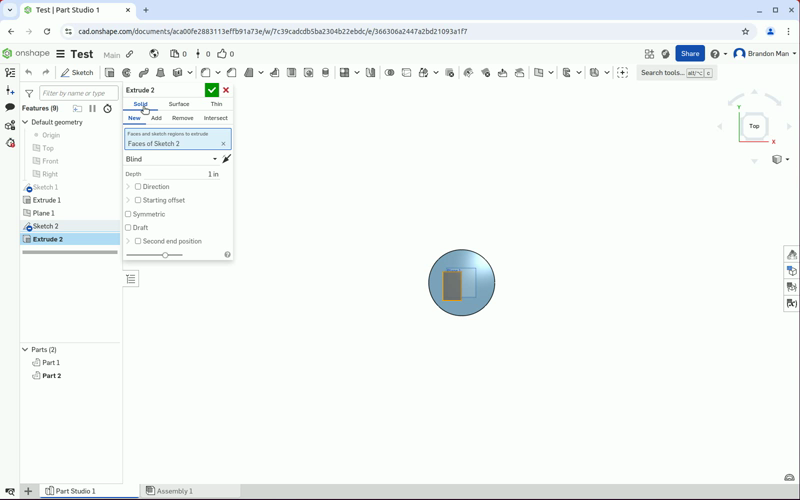
click(143, 106)
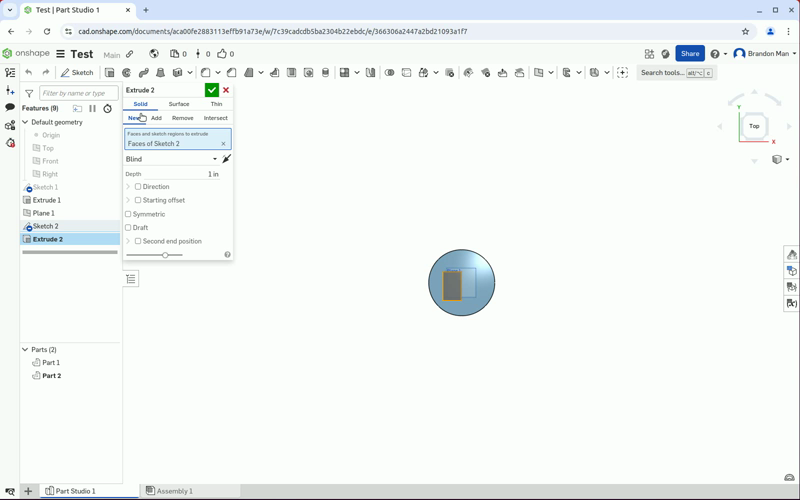
mouse_move(137, 120)
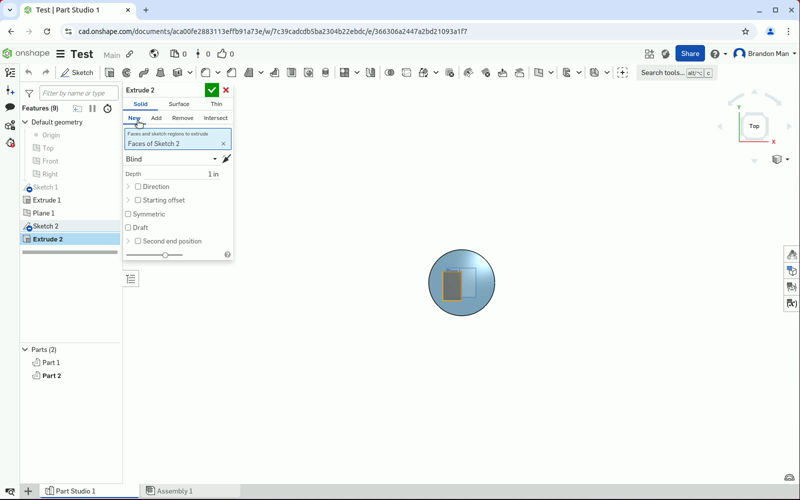
click(137, 120)
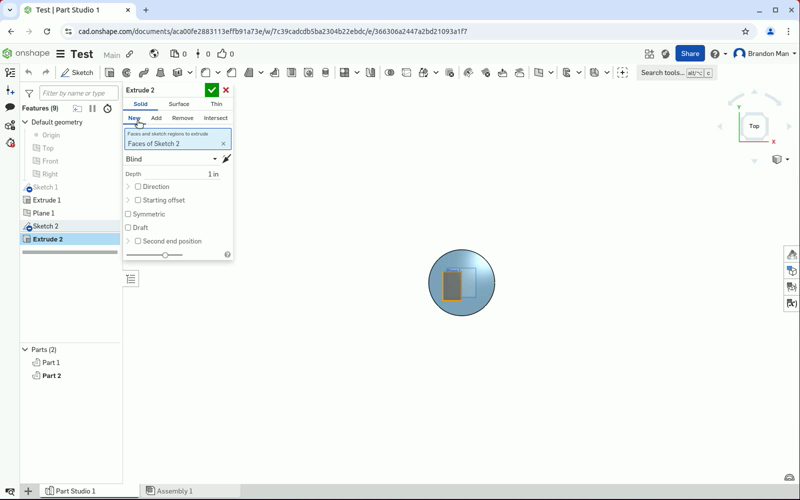
key(tab, 4)
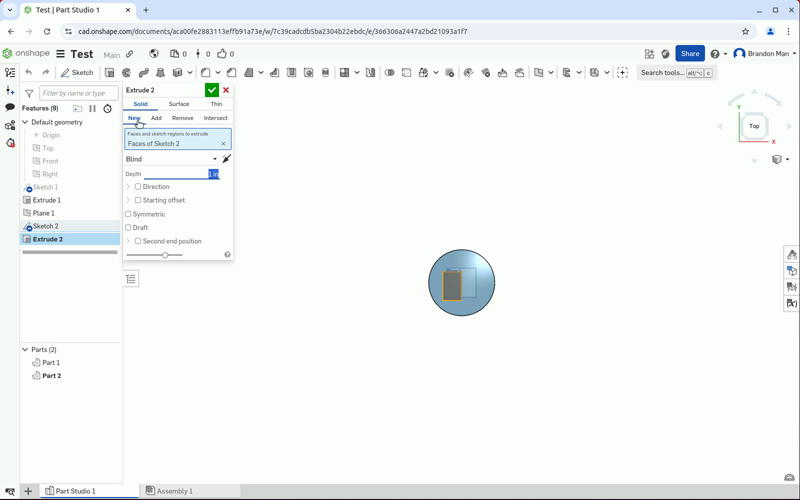
text(5.055)
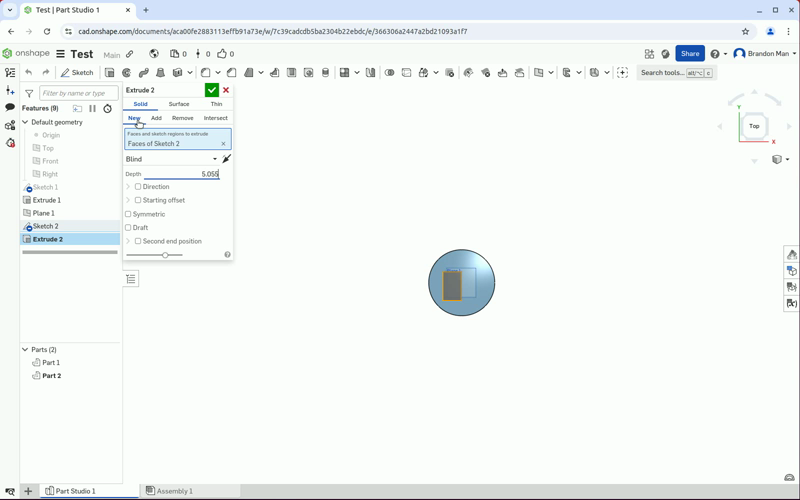
key(enter)
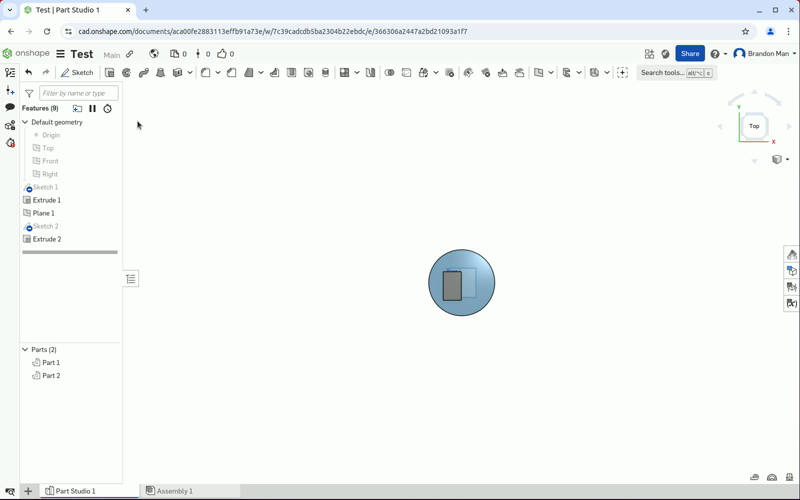
key(shift+h)
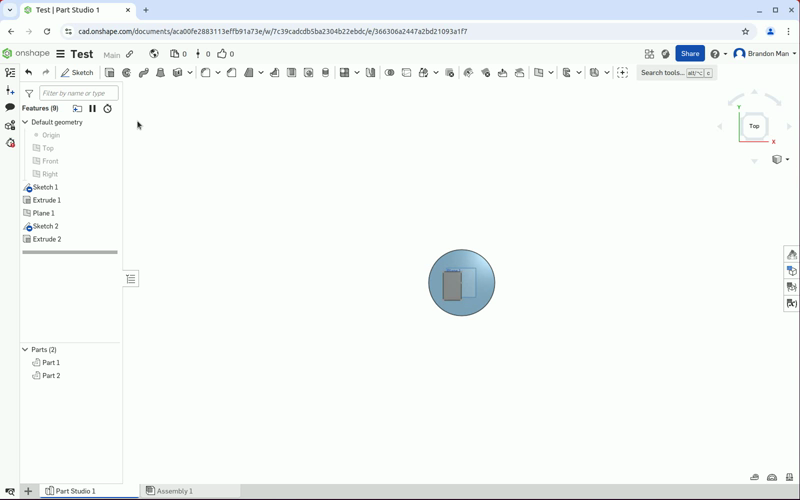
key(shift+h)
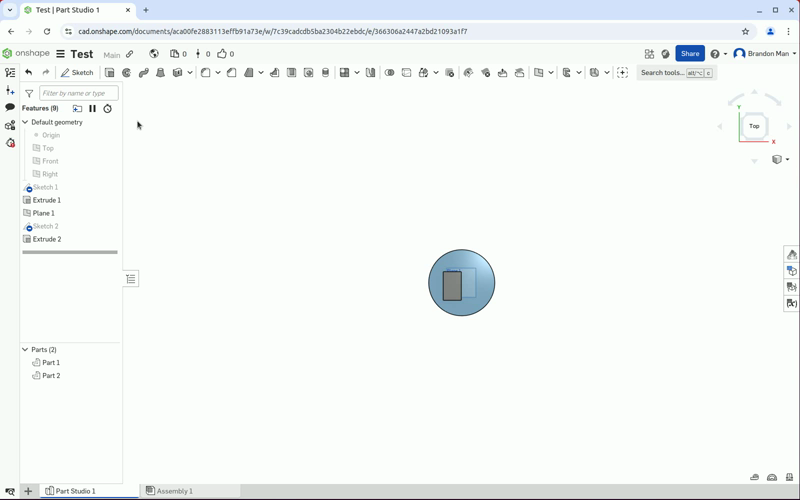
mouse_move(73, 189)
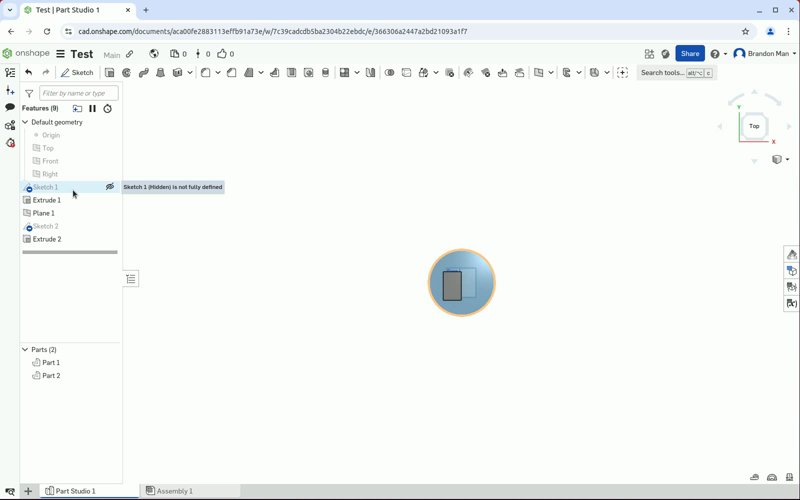
click(73, 189)
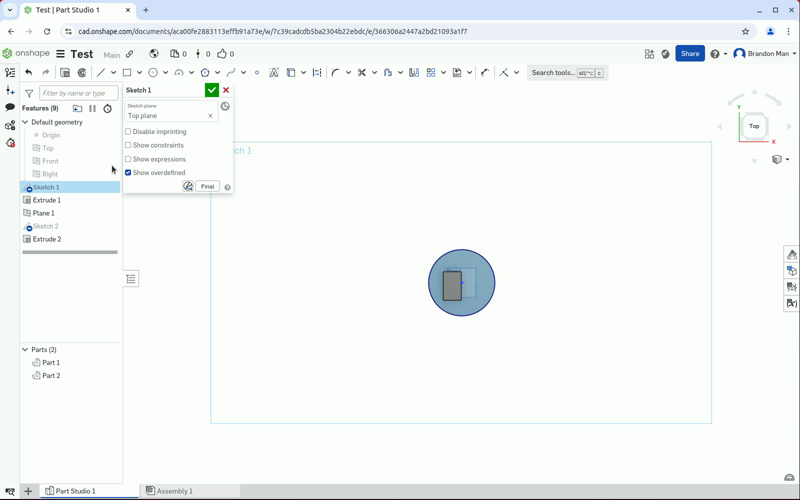
mouse_move(229, 92)
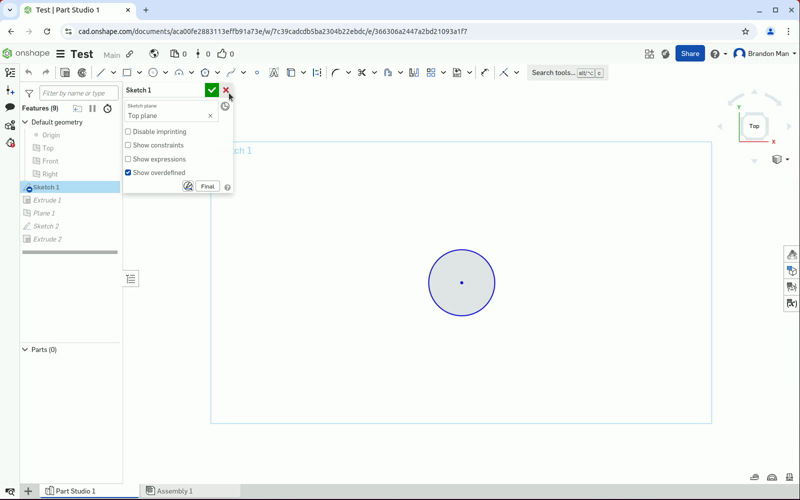
click(229, 92)
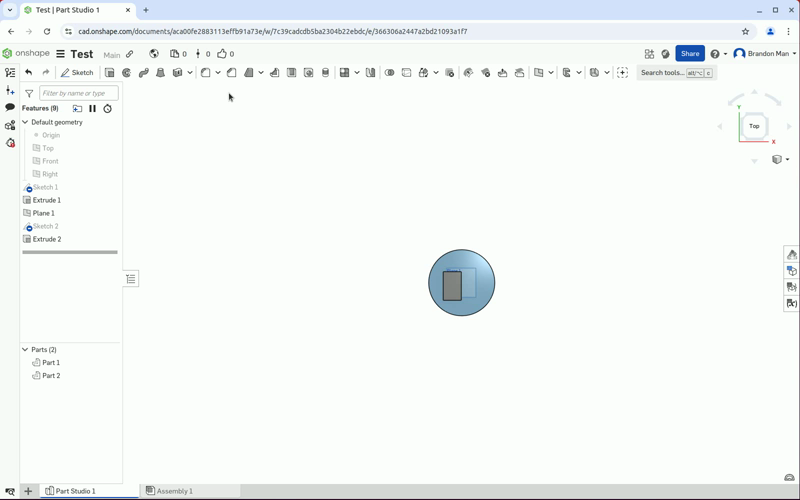
mouse_move(73, 352)
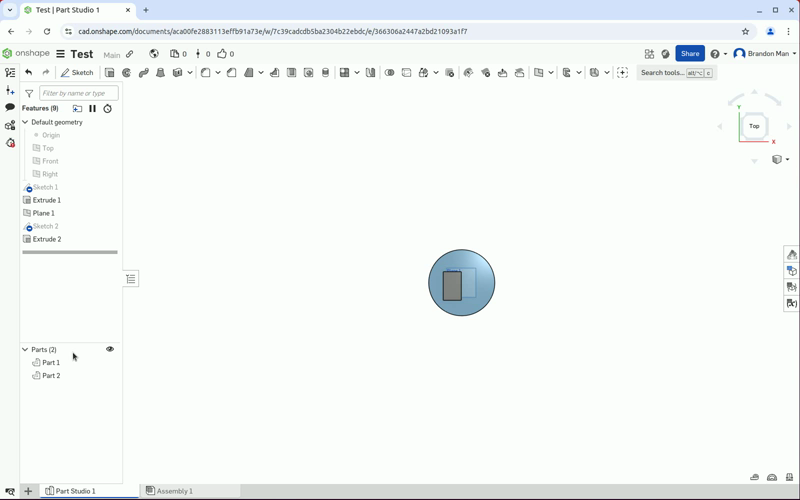
key(y)
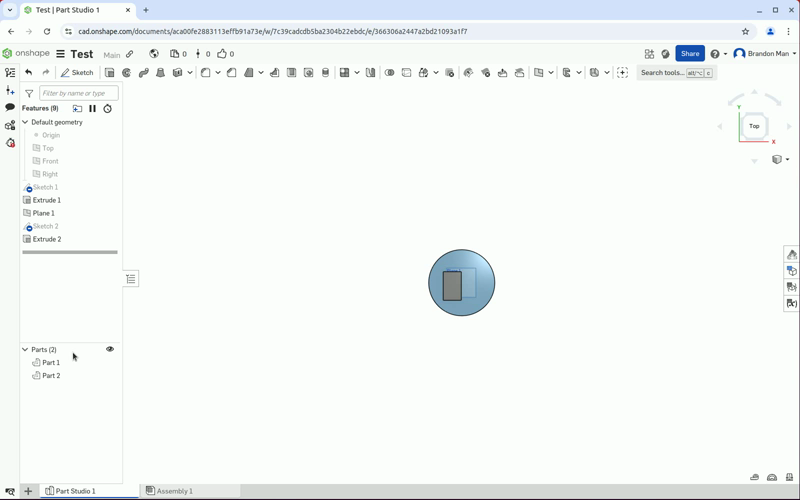
key(shift+p)
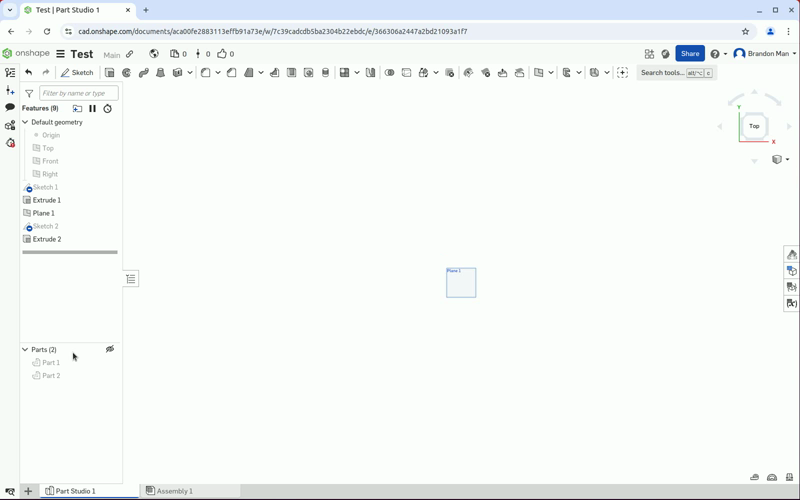
key(space)
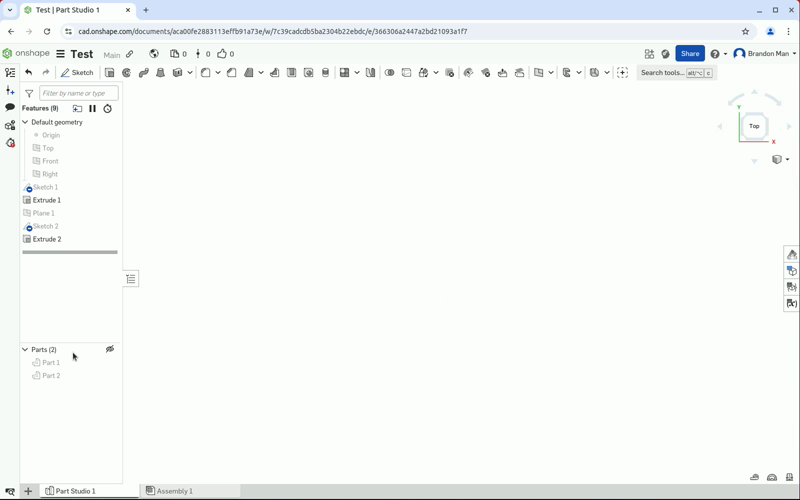
key_down(shift)
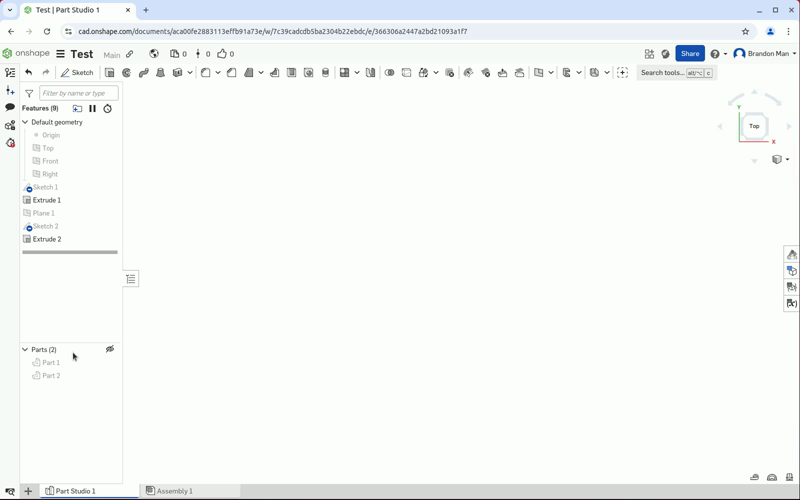
key(up)
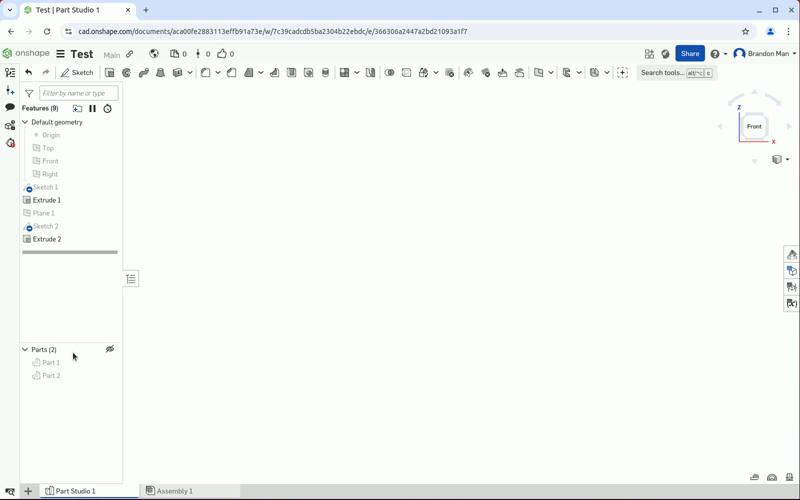
key_up(shift)
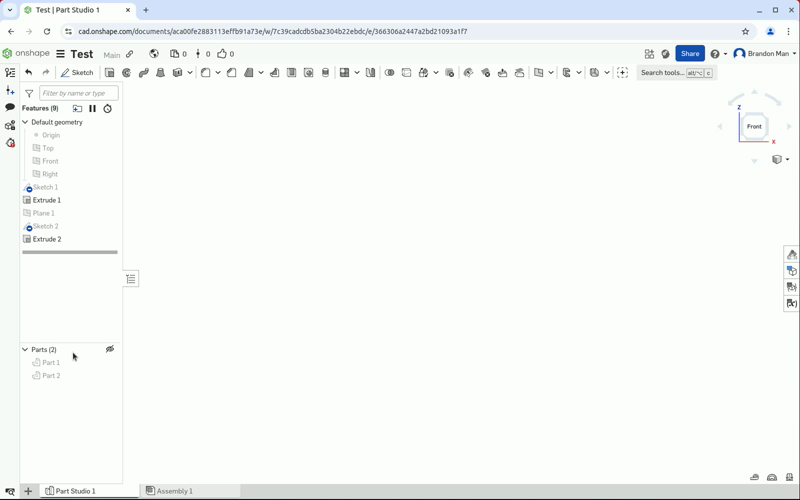
key(space)
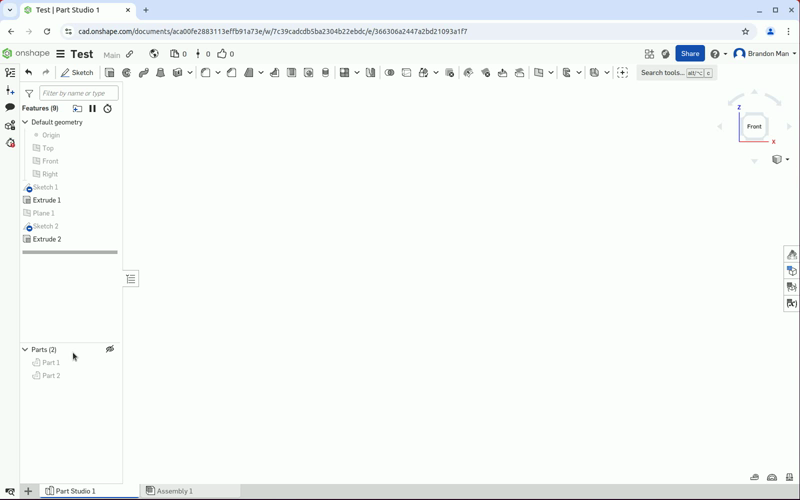
key_down(shift)
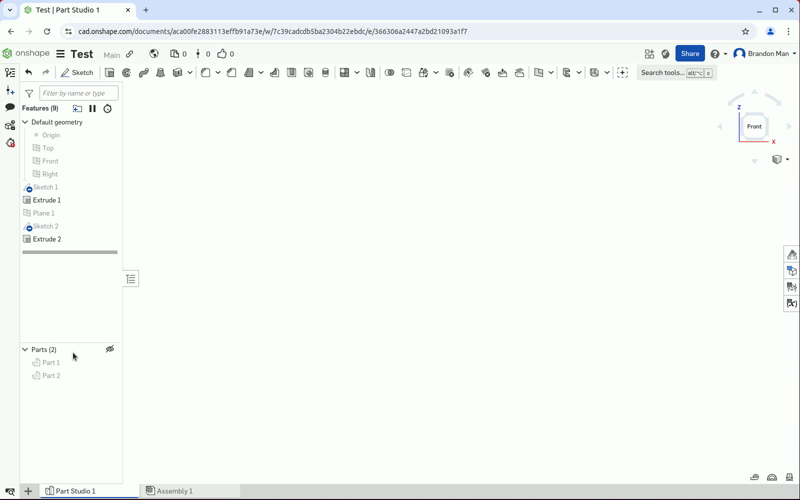
key(left)
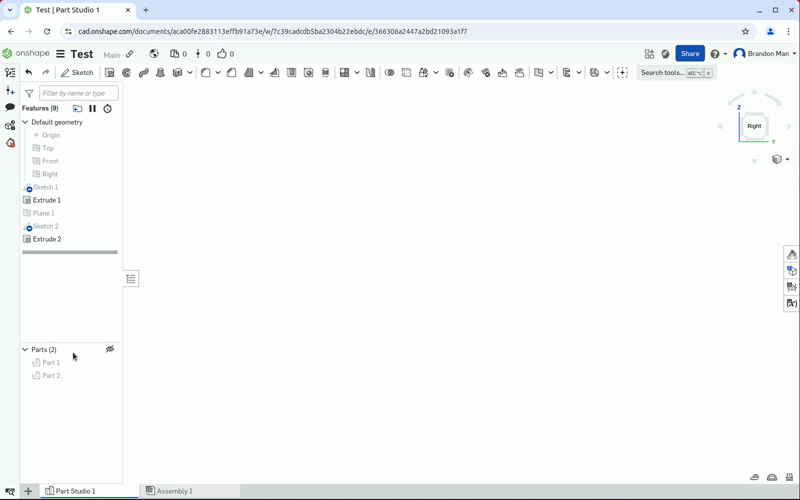
key_up(shift)
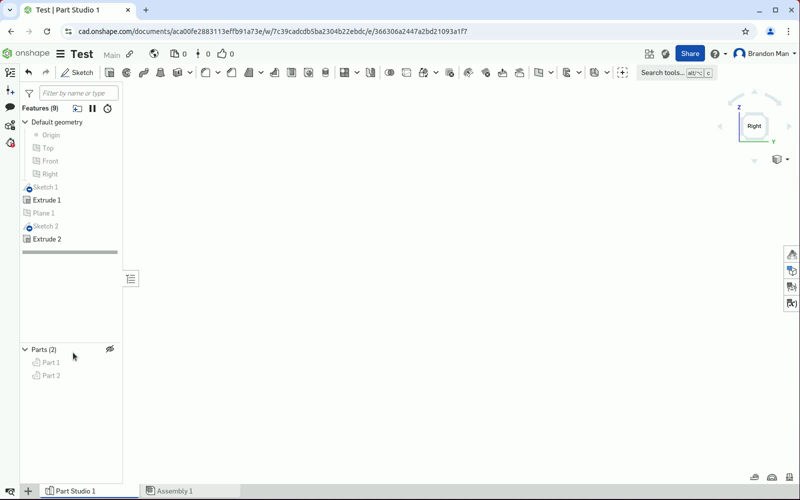
mouse_move(73, 352)
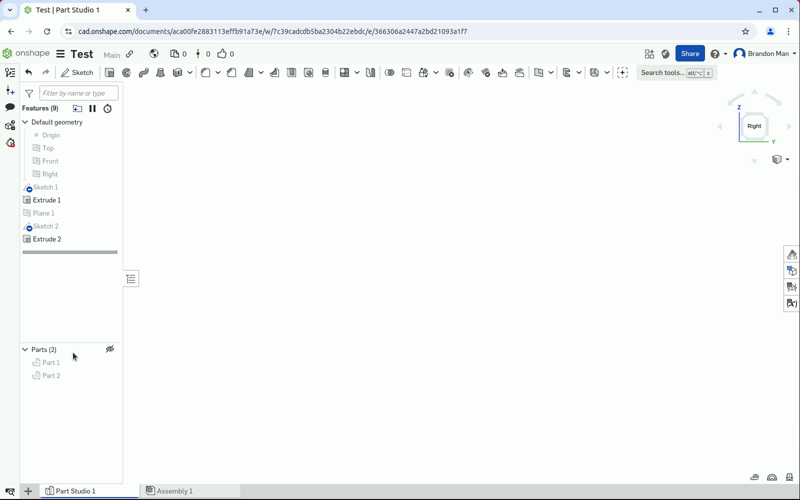
key(shift+y)
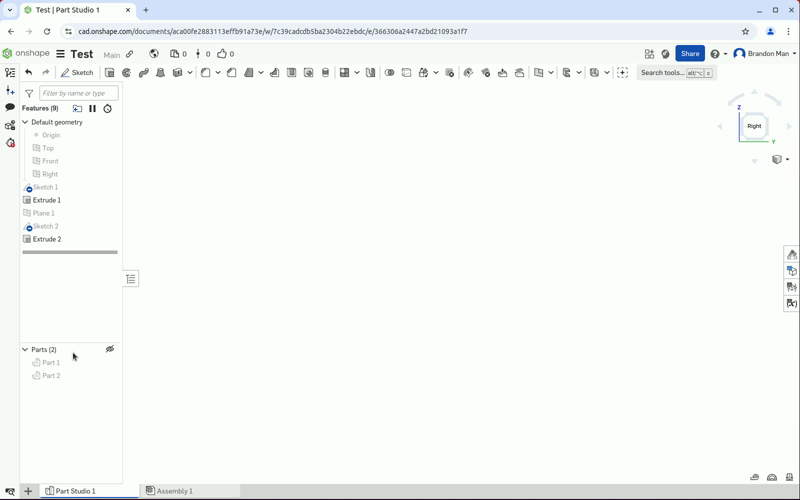
key(shift+s)
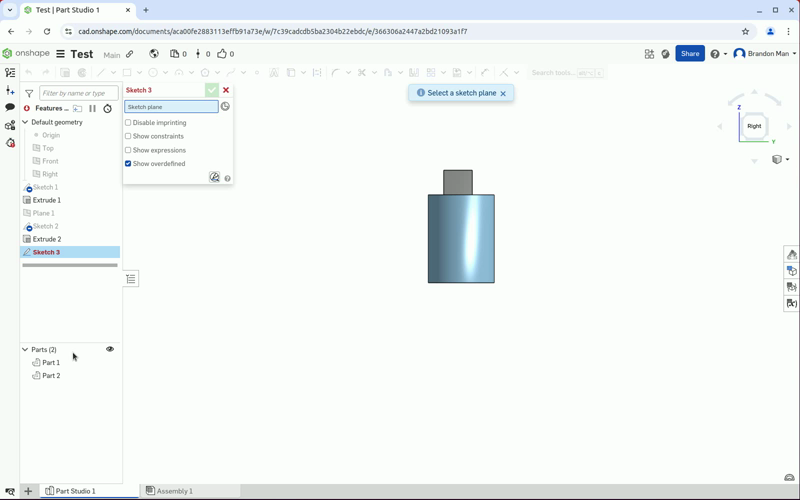
mouse_move(73, 176)
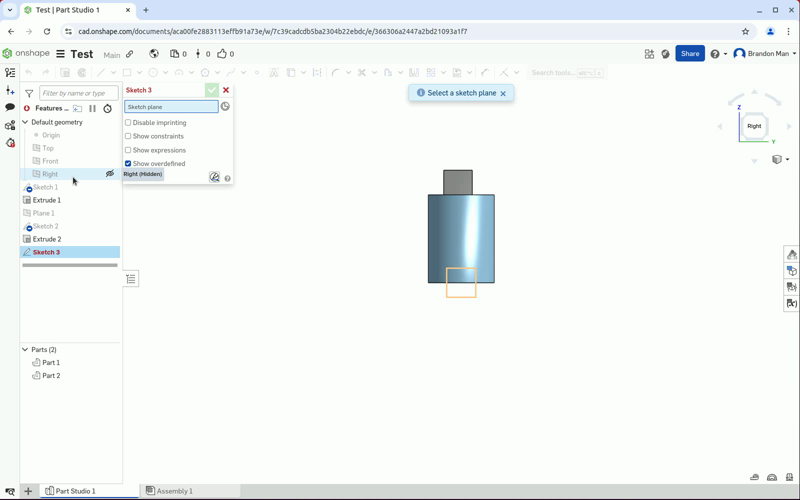
click(73, 176)
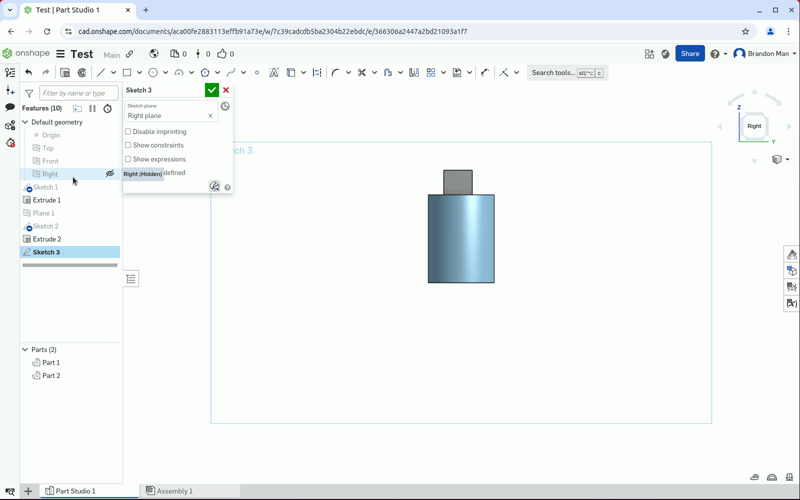
mouse_move(73, 352)
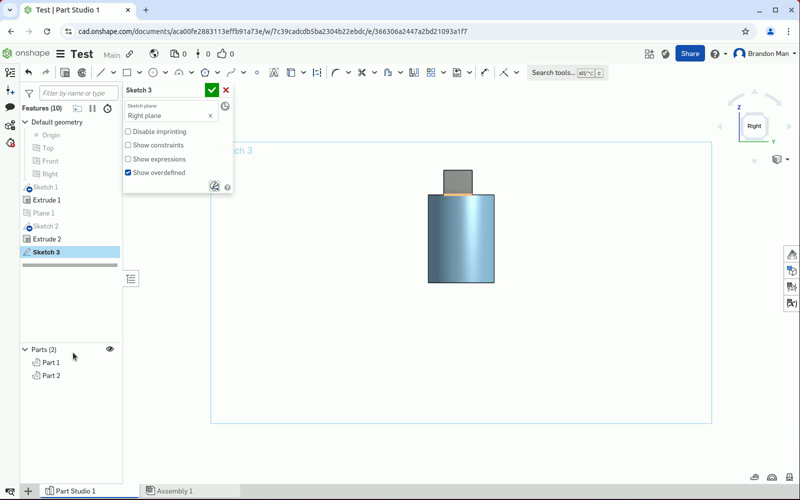
key(y)
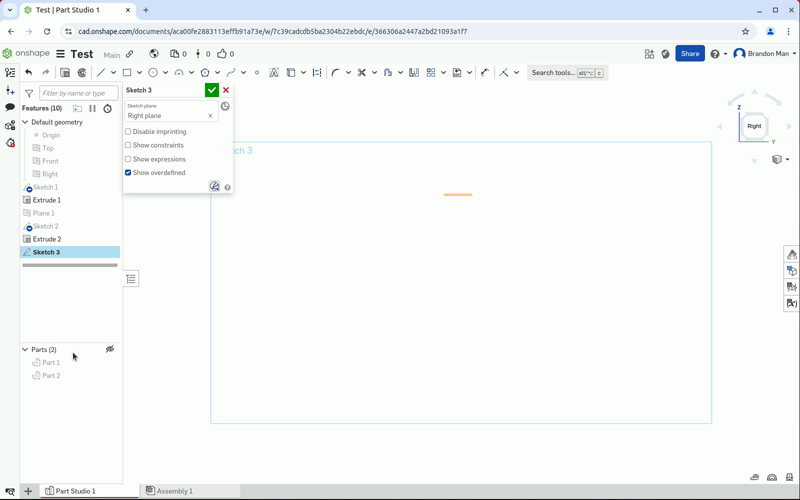
key(c)
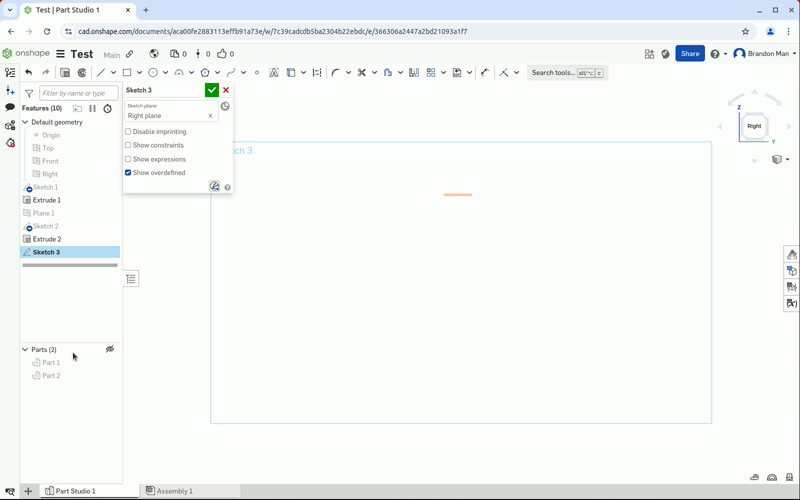
key_down(shift)
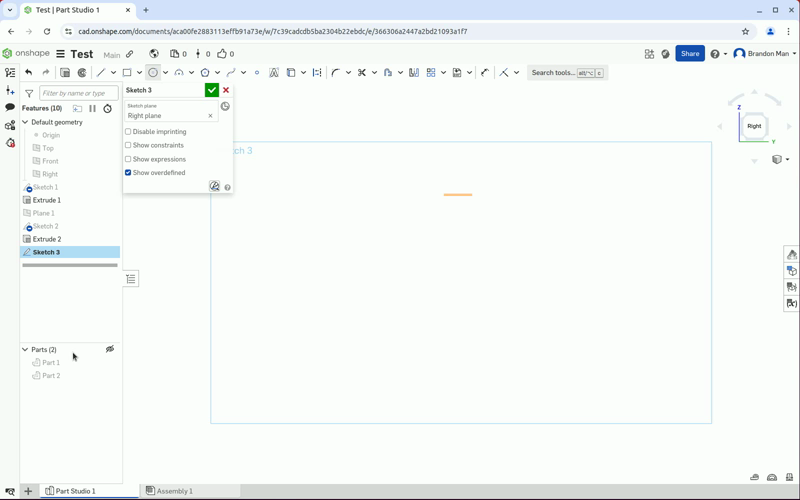
mouse_move(461, 240)
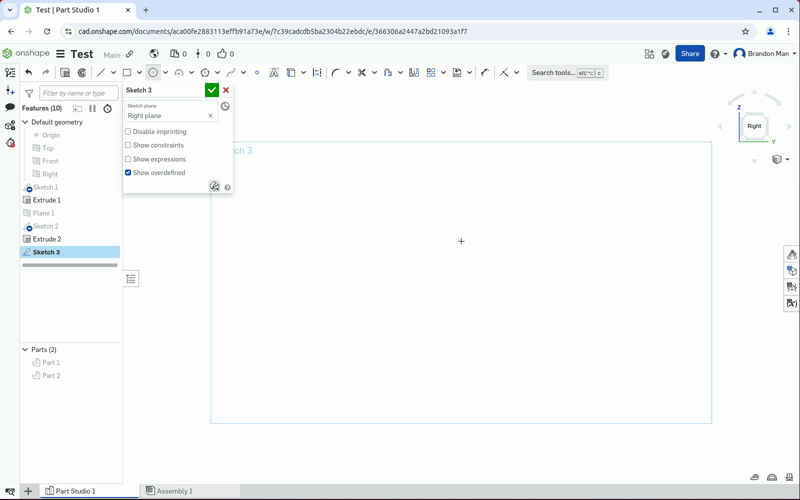
click(461, 240)
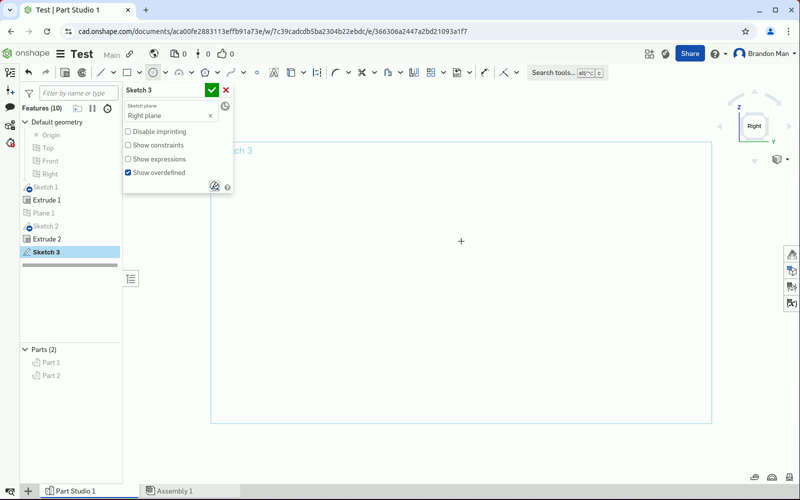
key_up(shift)
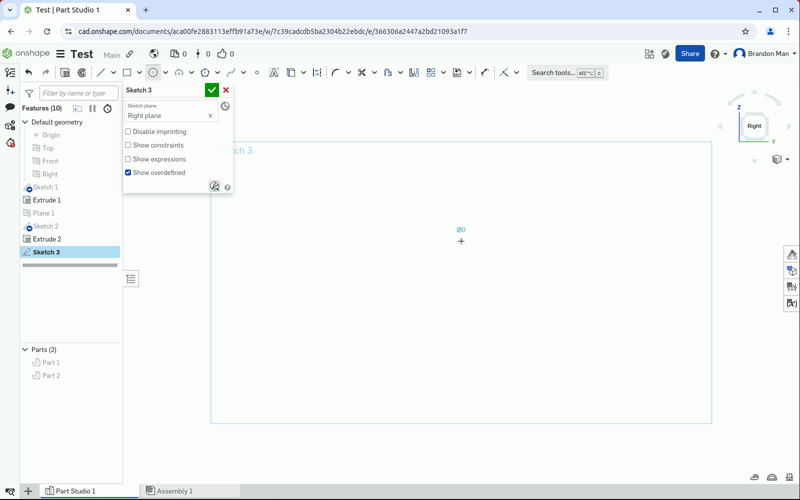
mouse_move(485, 240)
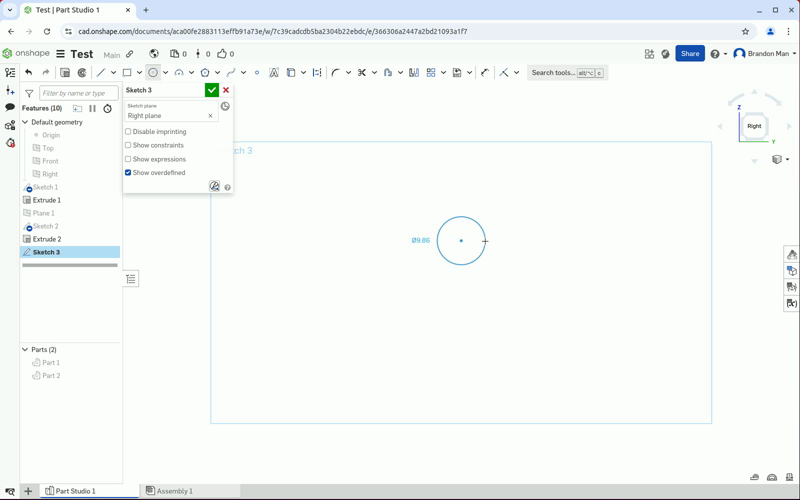
click(485, 240)
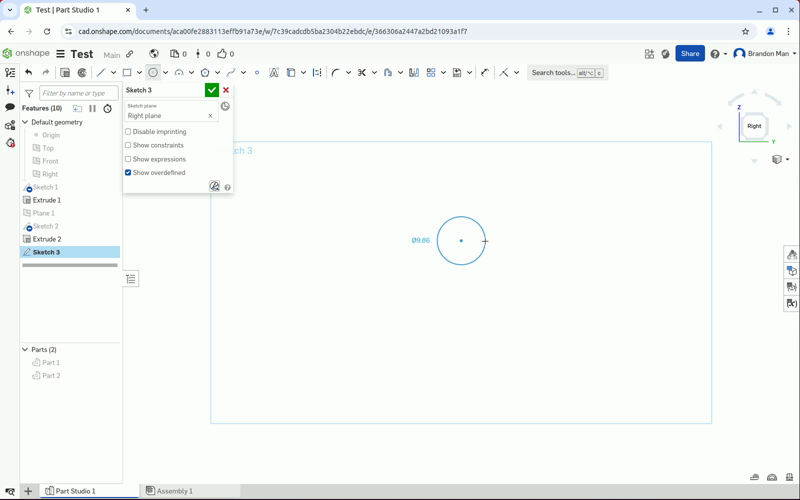
key(esc)
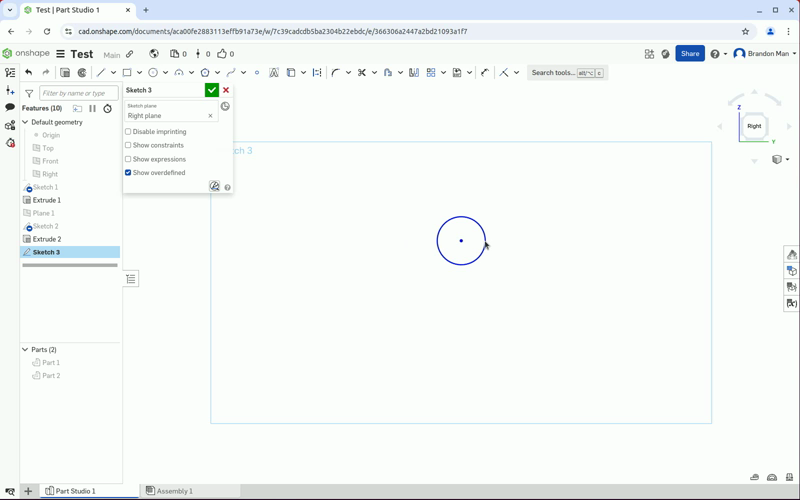
mouse_move(479, 230)
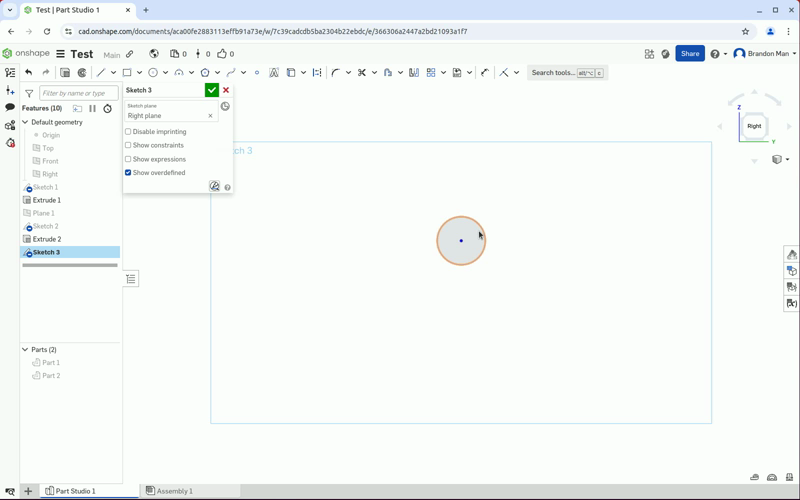
click(479, 230)
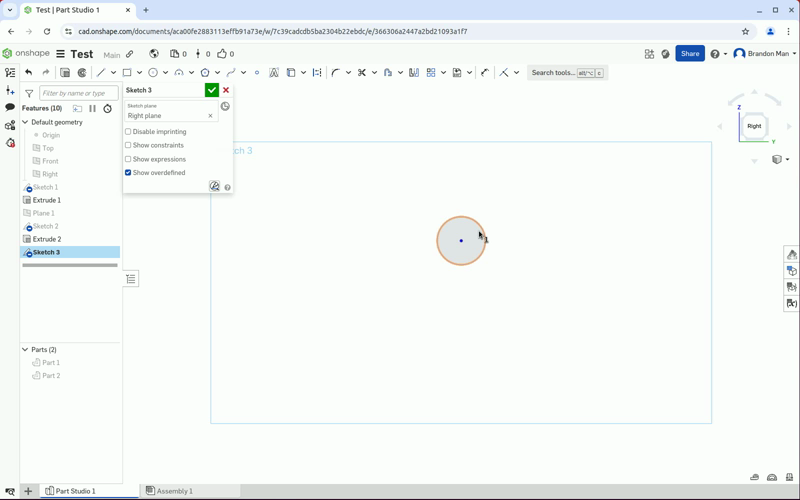
mouse_move(73, 352)
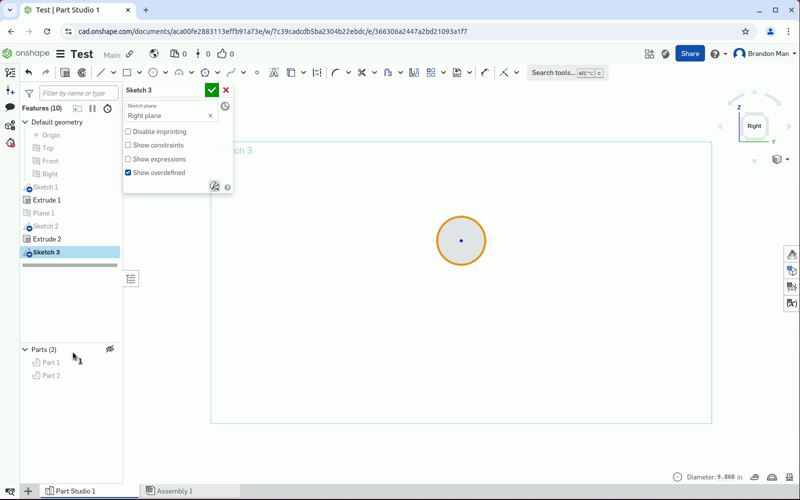
key(shift+y)
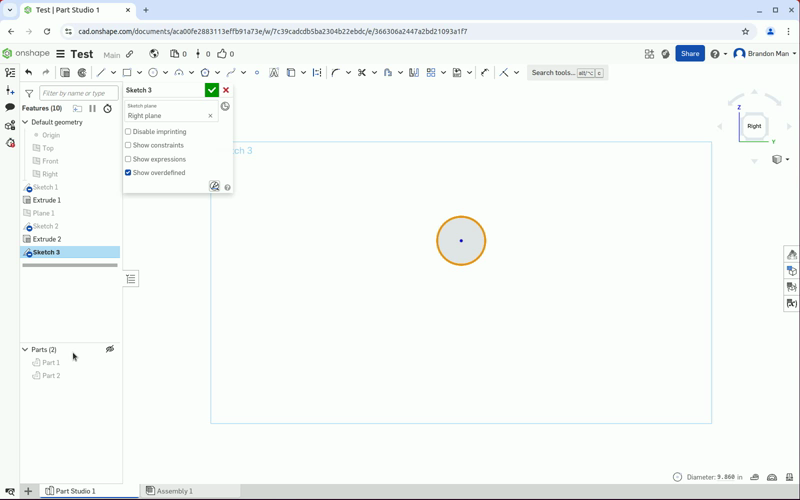
key(shift+e)
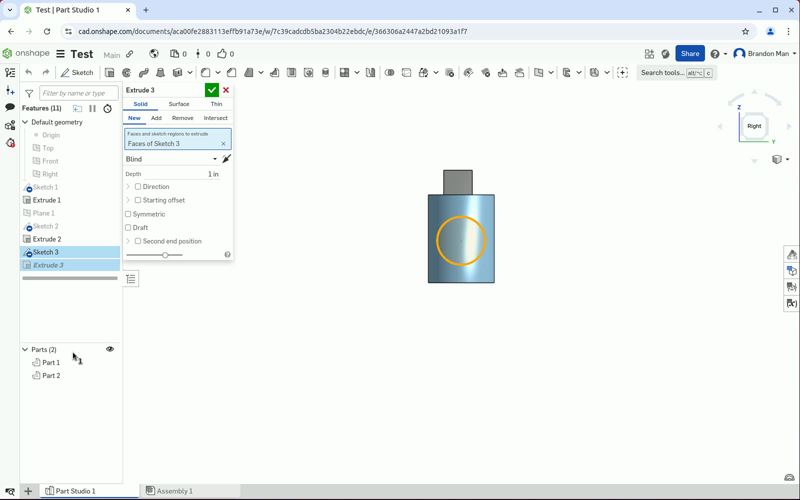
mouse_move(143, 106)
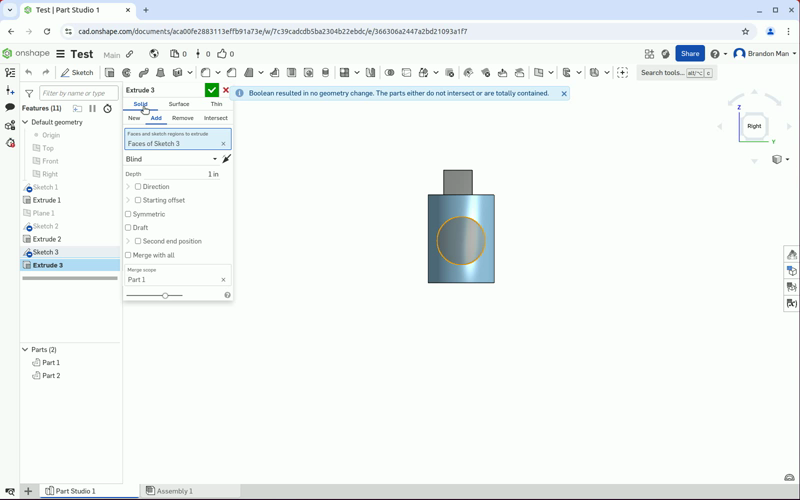
click(143, 106)
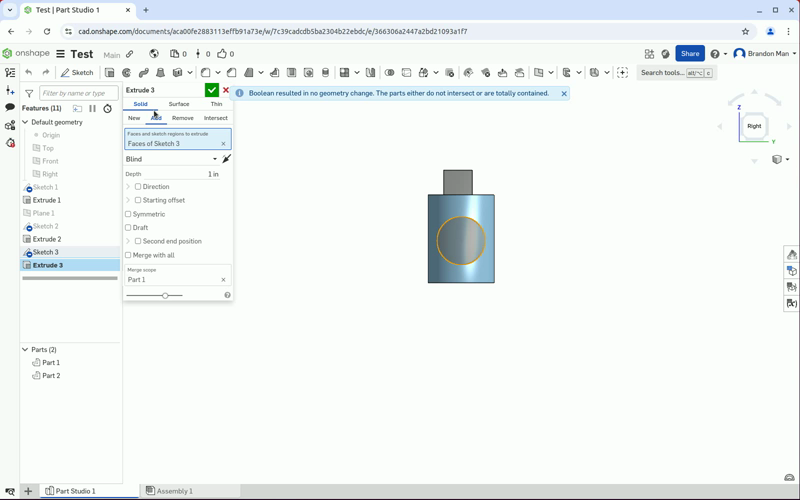
mouse_move(186, 120)
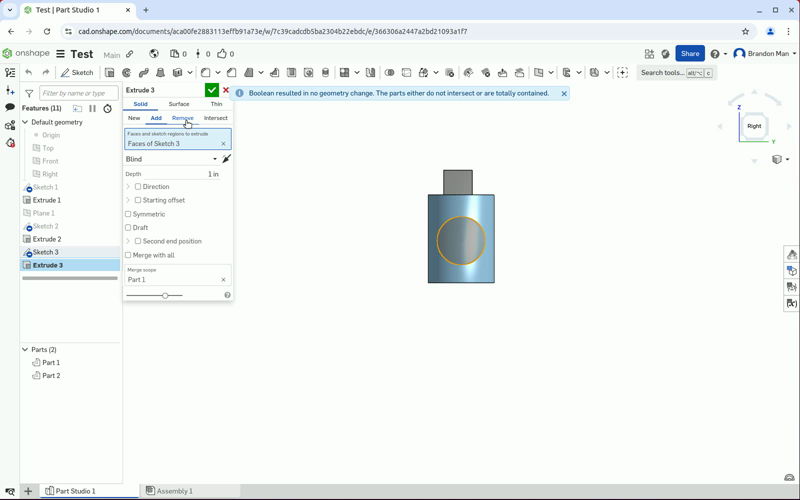
click(186, 120)
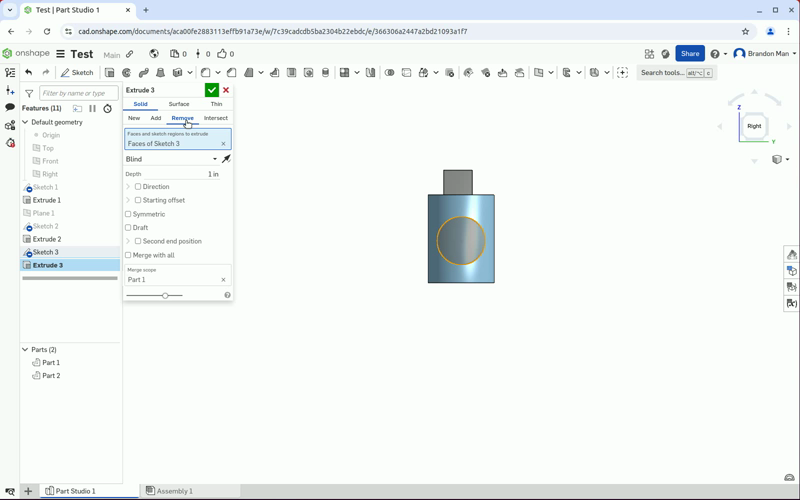
key(tab, 4)
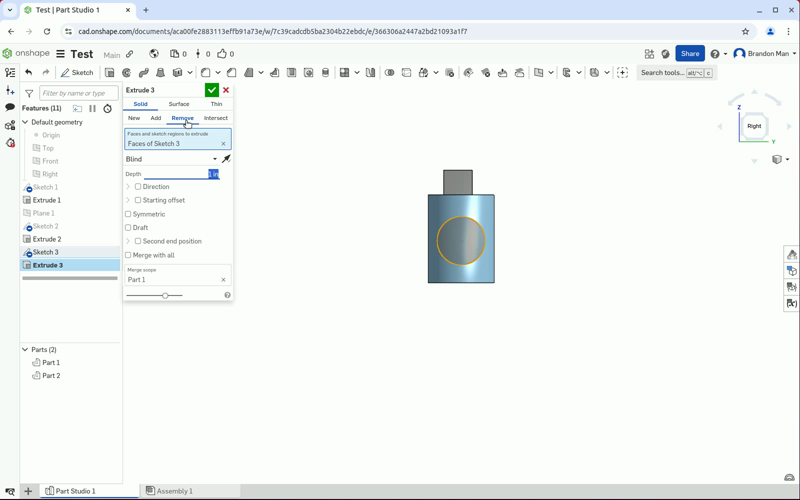
text(-17.332)
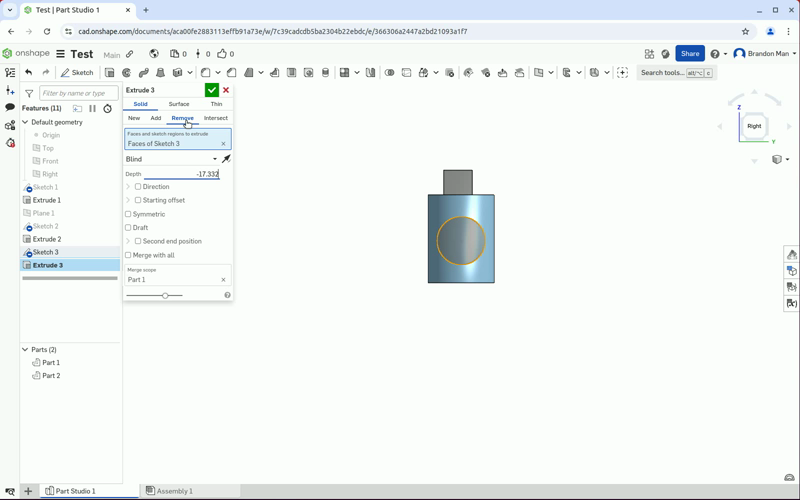
key(tab, 3)
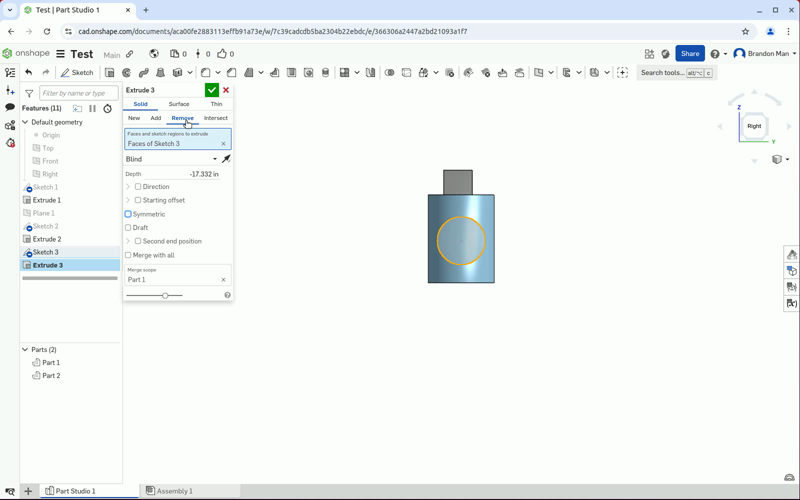
key(space)
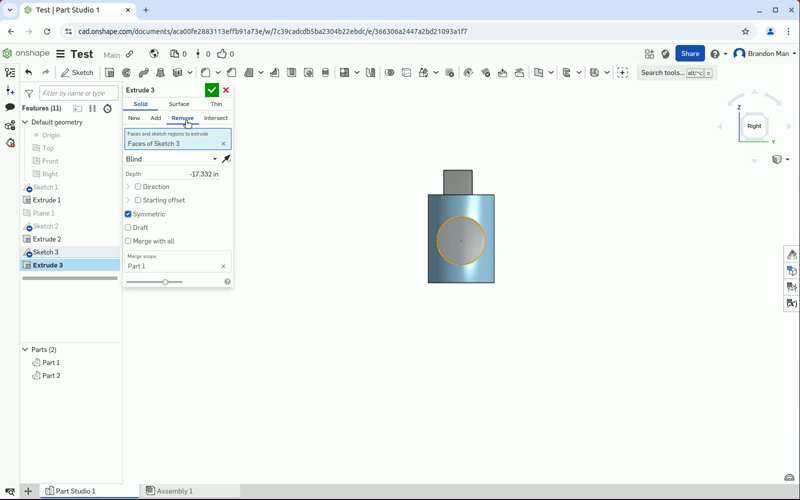
key(tab, 2)
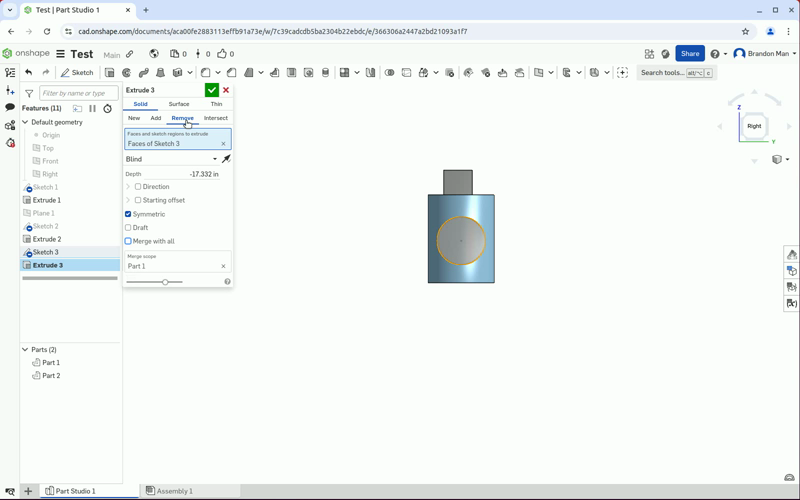
key(space)
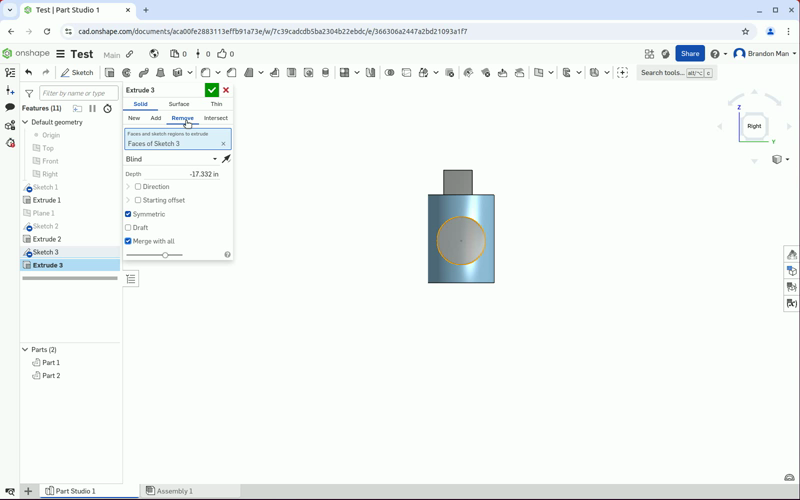
key(enter)
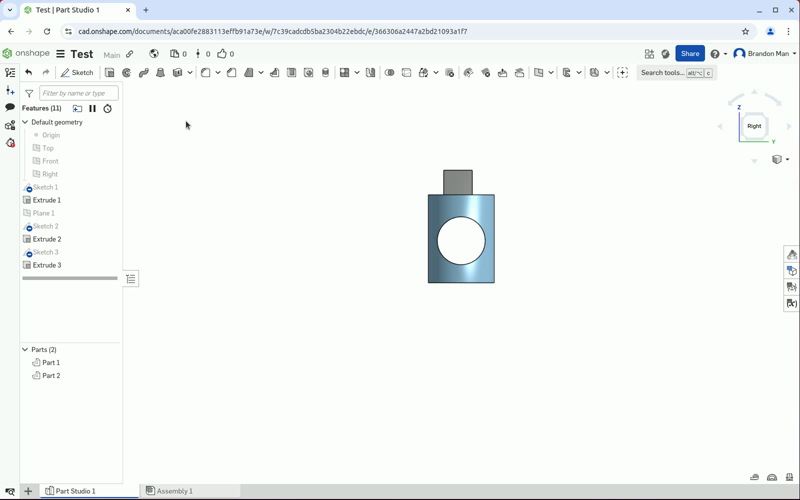
key(shift+h)
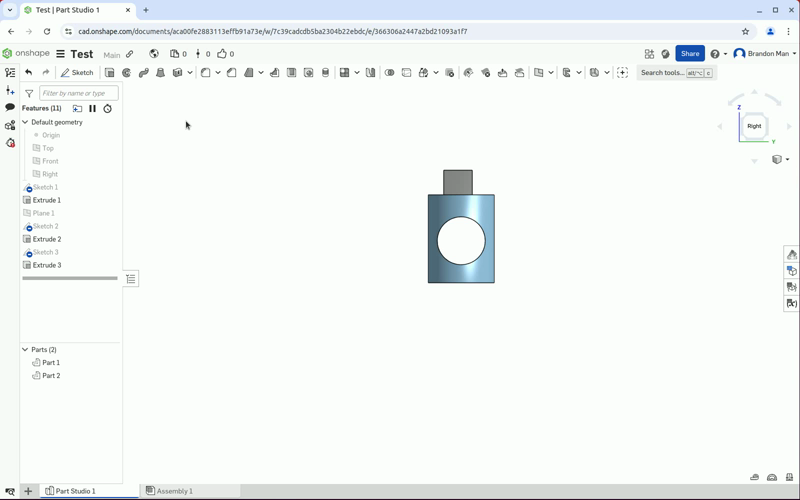
key(shift+h)
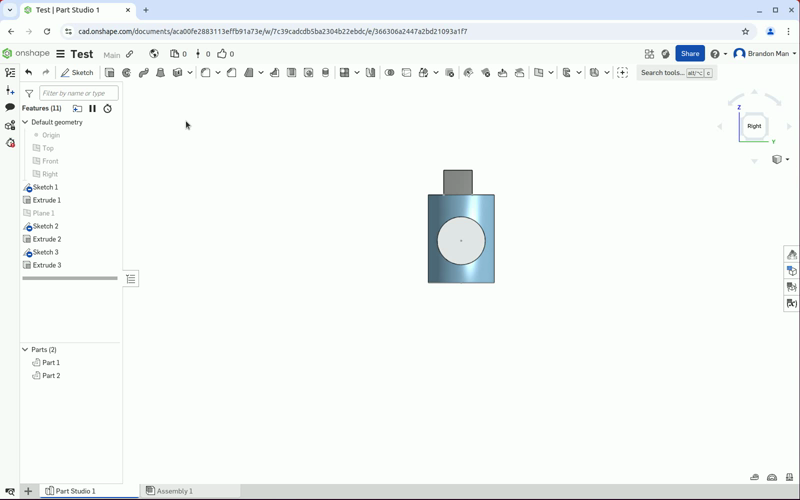
key(shift+7)
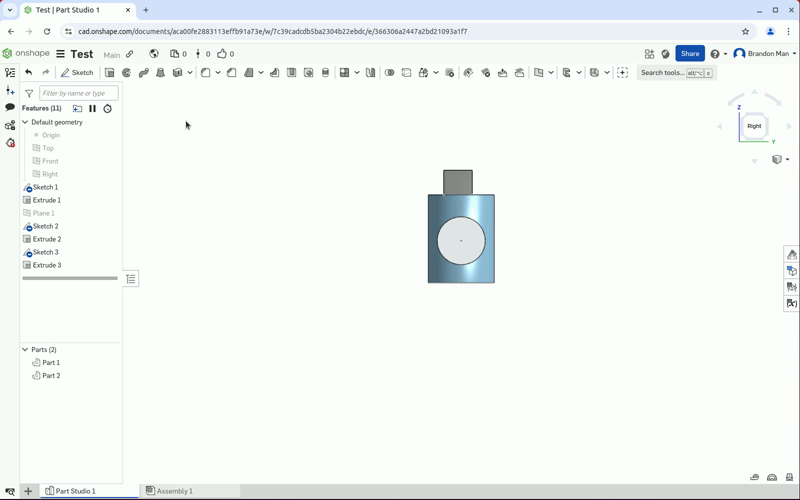
key(right, 2)
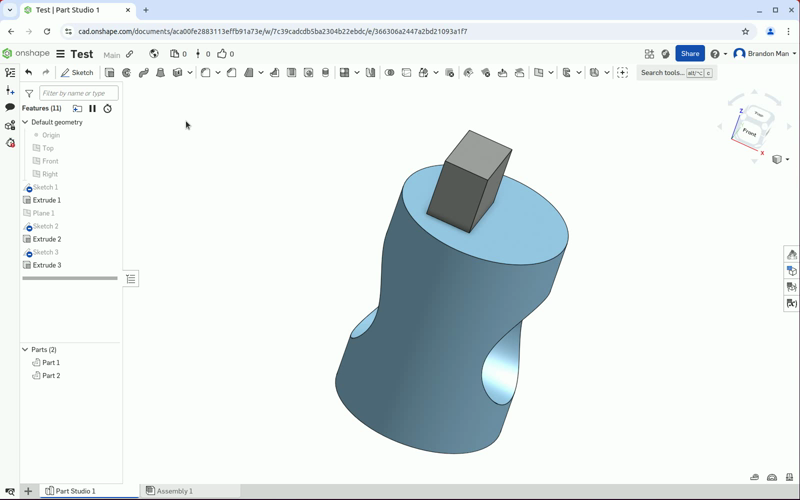
key(down, 2)
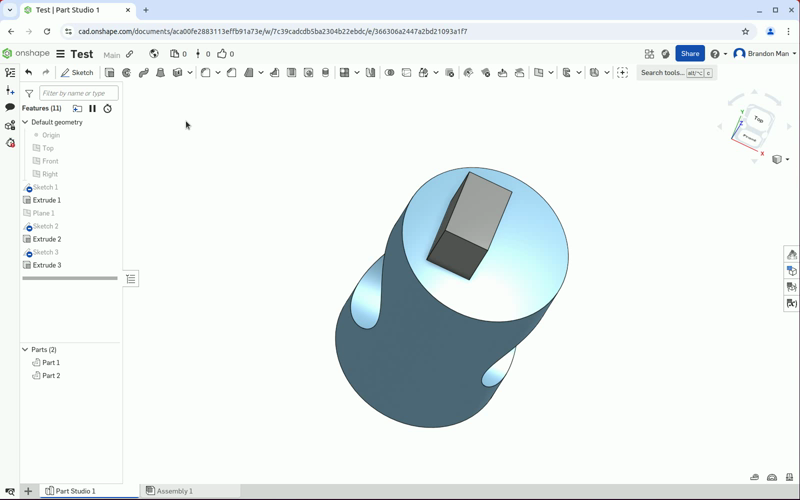
key(up, 2)
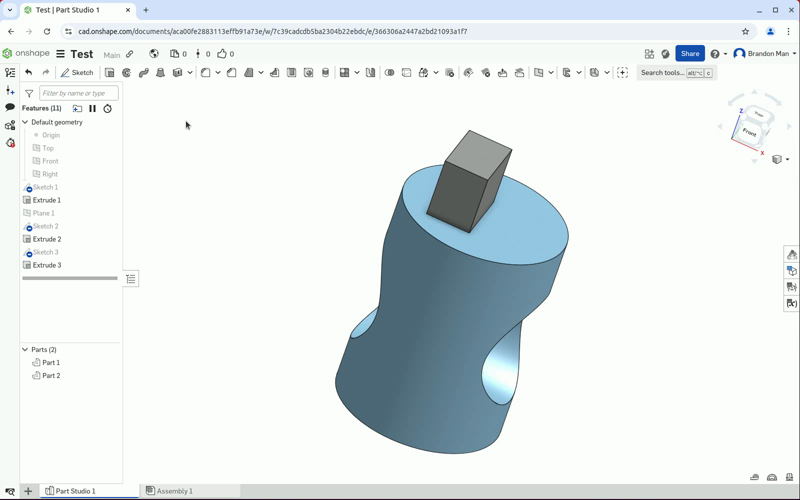
key(left, 2)
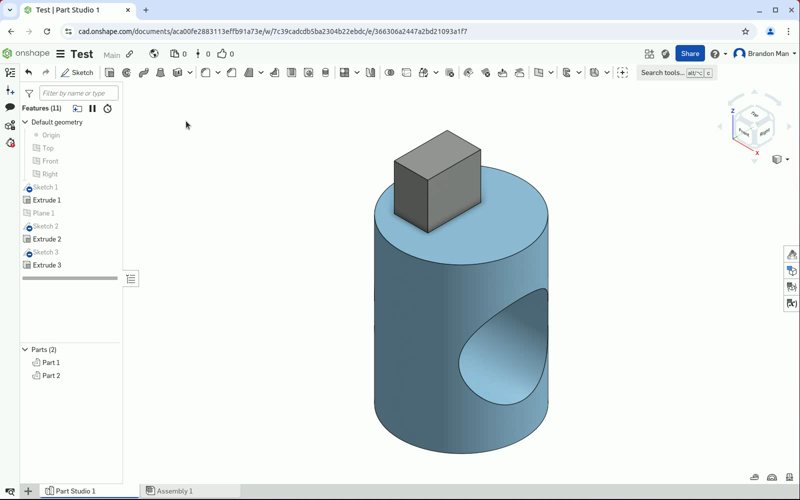
mouse_move(73, 189)
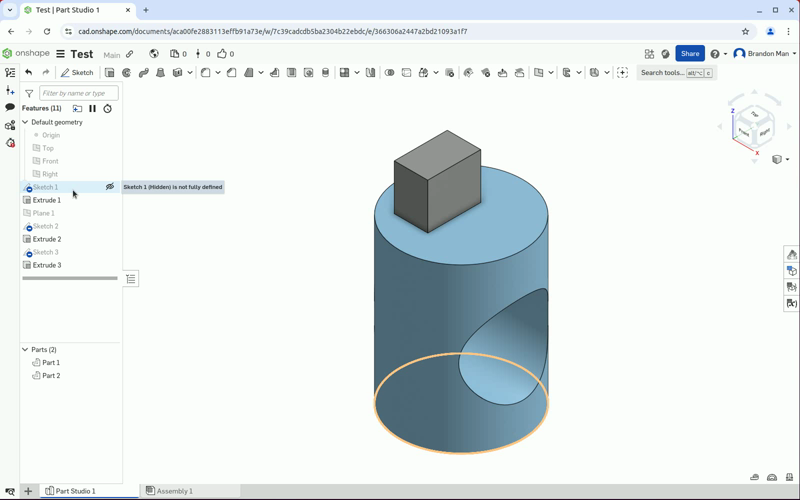
click(73, 189)